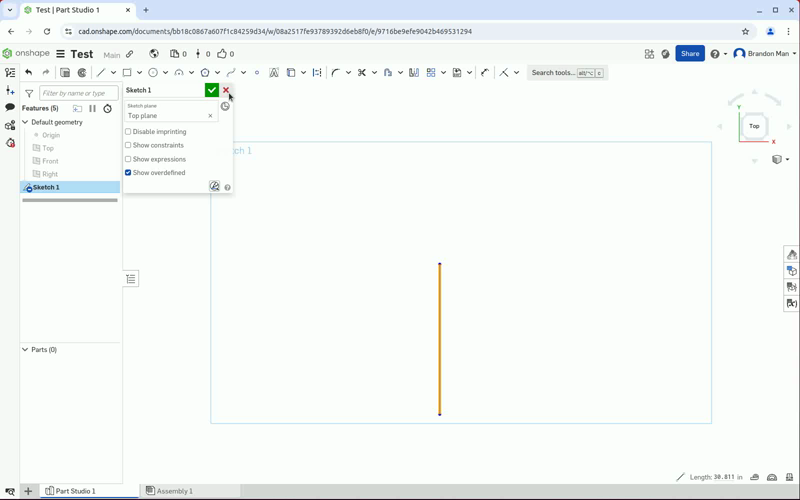
key(shift+h)
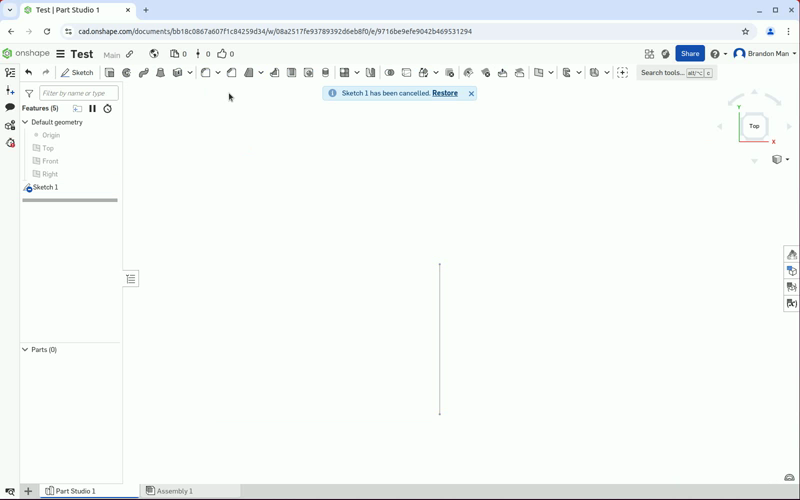
key(shift+s)
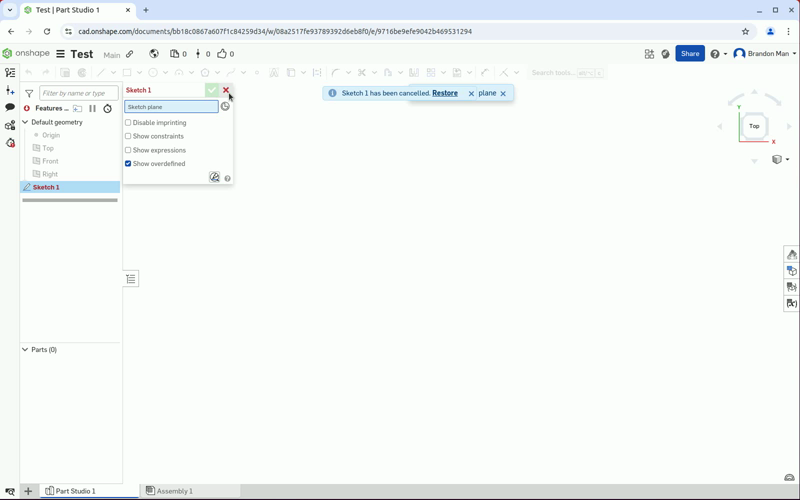
mouse_move(73, 150)
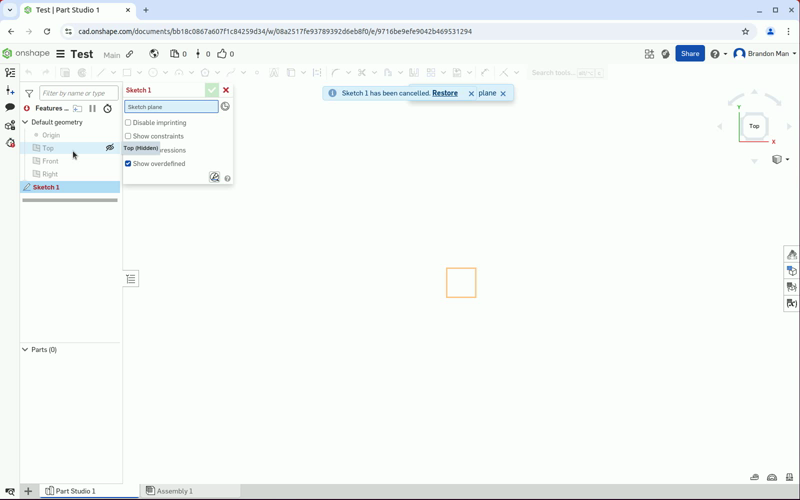
click(73, 150)
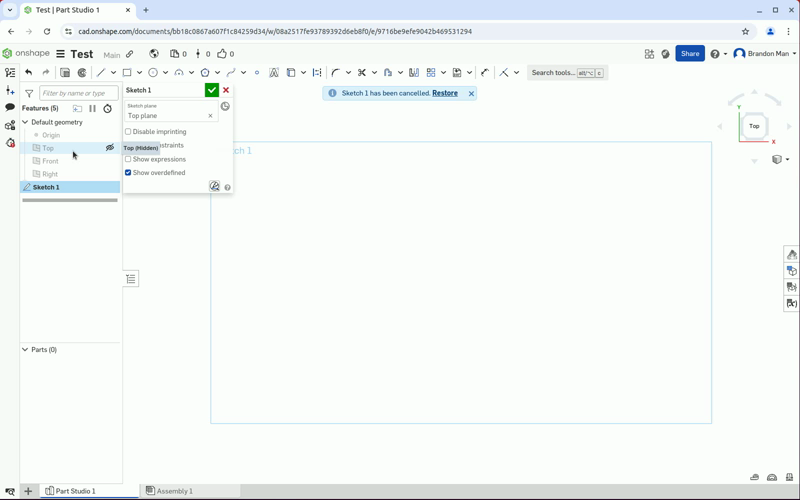
mouse_move(73, 352)
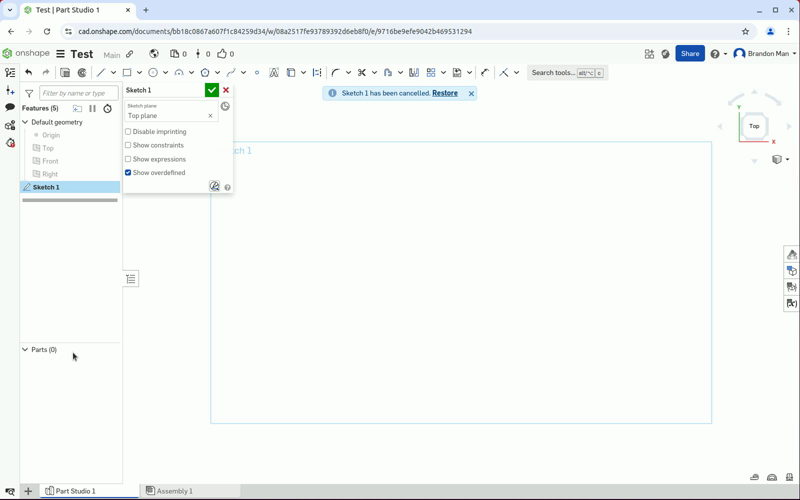
key(y)
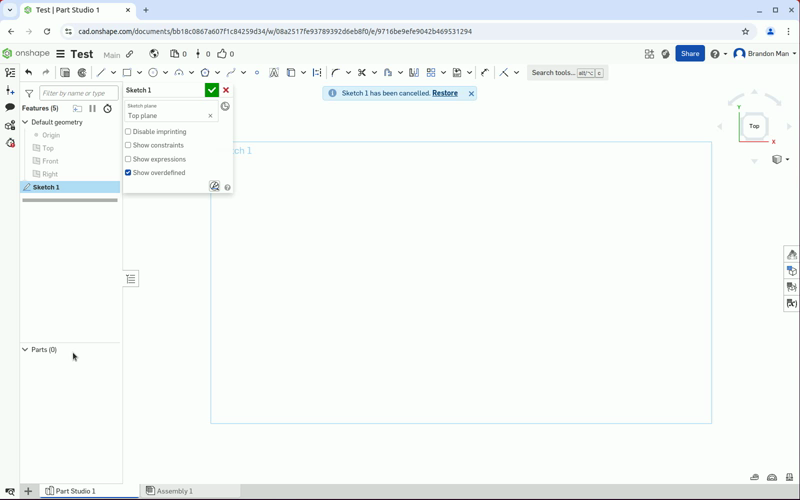
key(l)
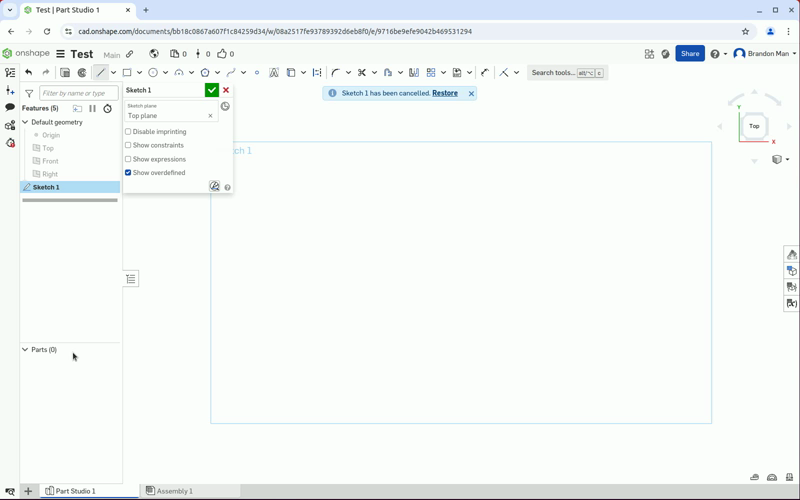
key_down(shift)
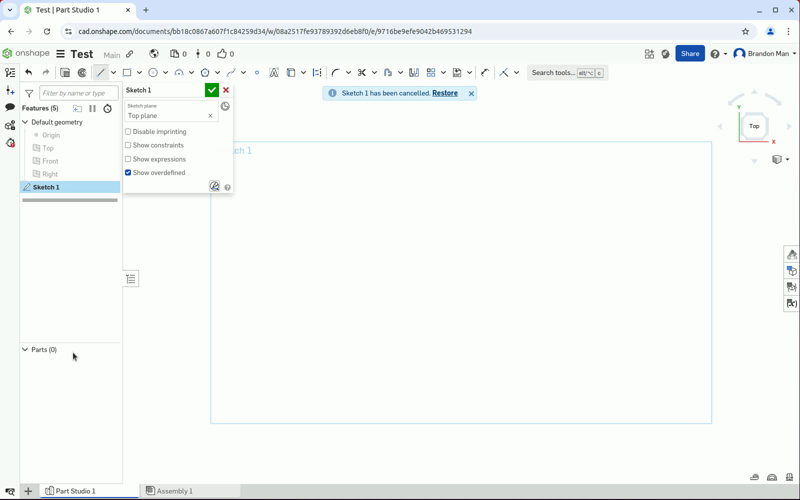
mouse_move(460, 282)
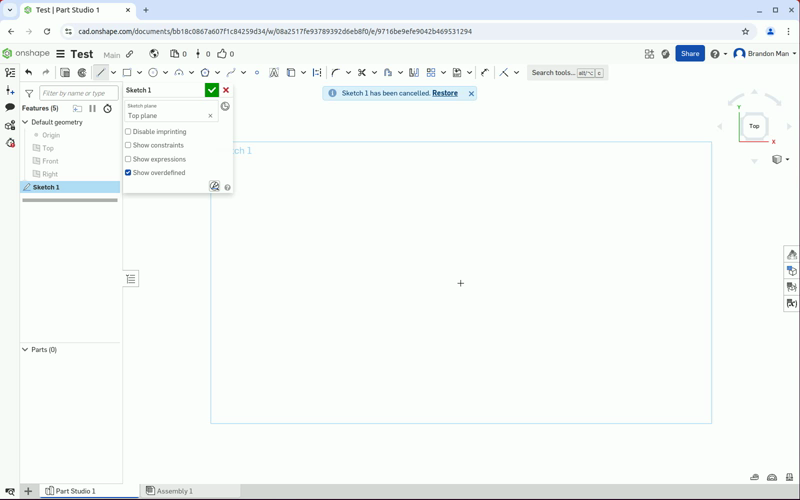
click(460, 282)
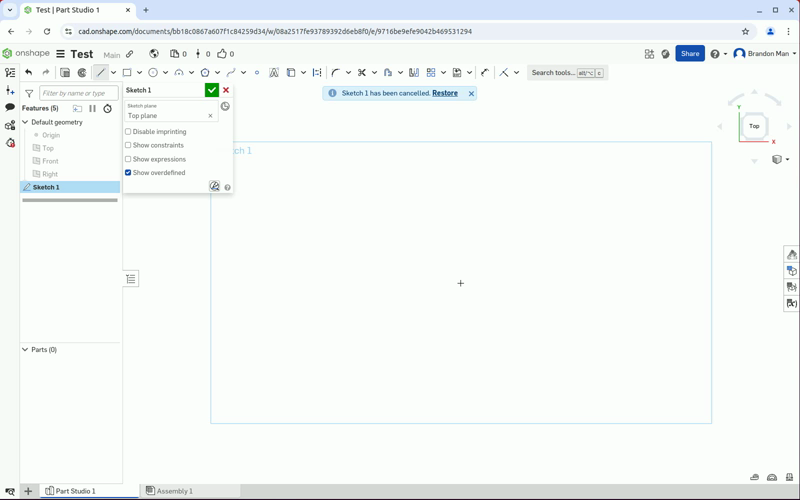
key_up(shift)
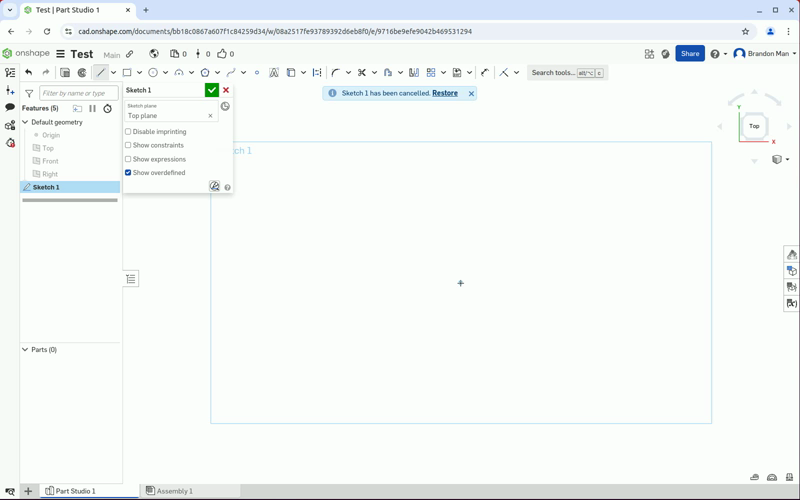
key_down(shift)
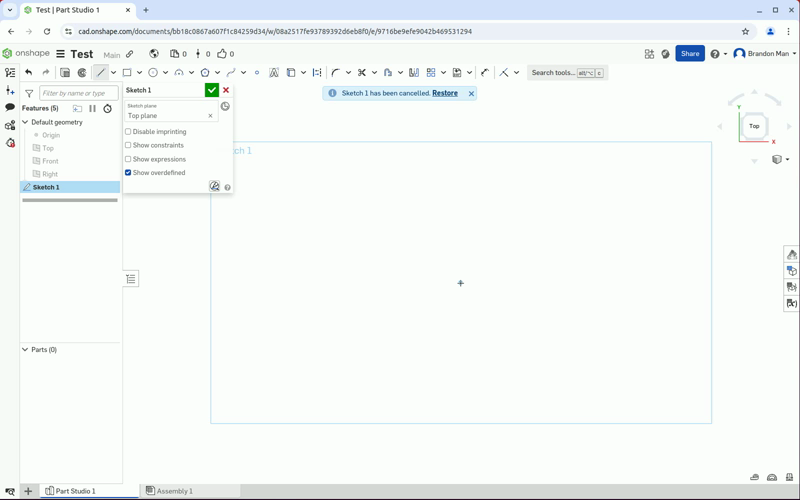
mouse_move(535, 282)
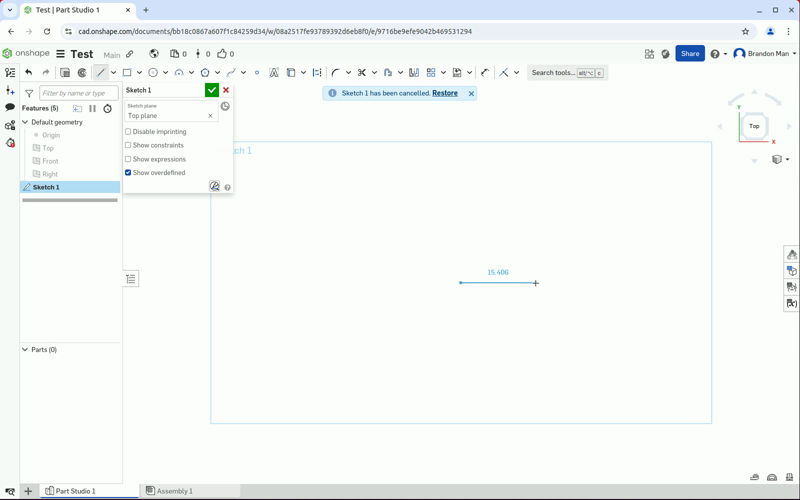
click(535, 282)
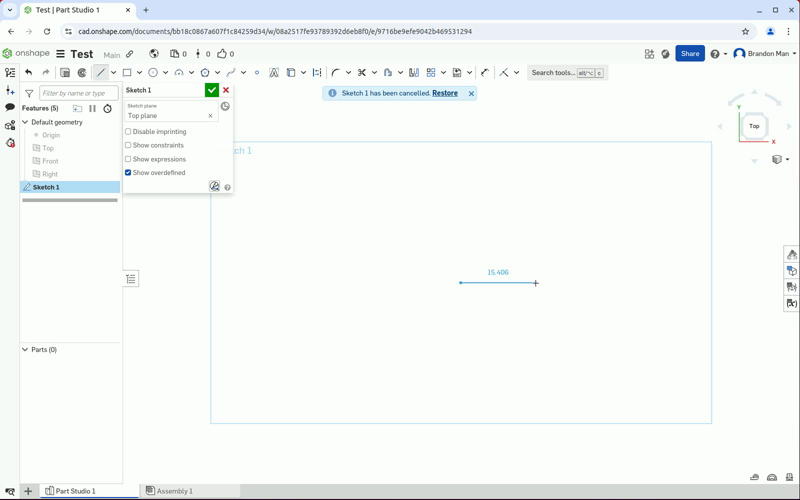
key_up(shift)
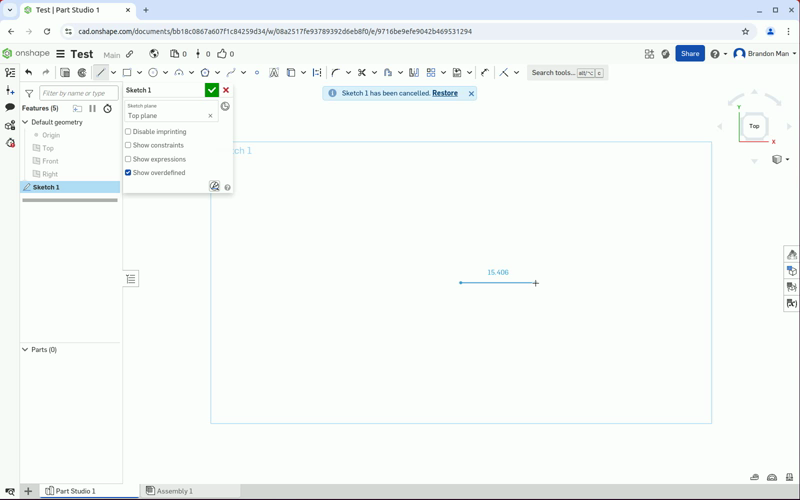
key_down(shift)
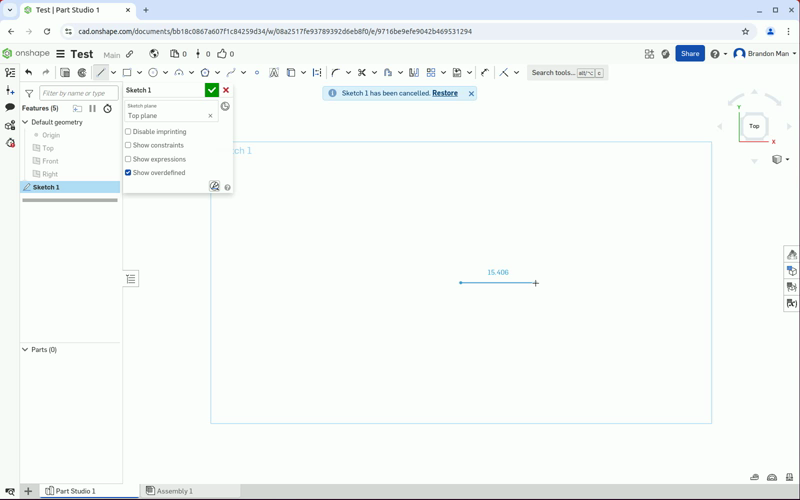
mouse_move(535, 170)
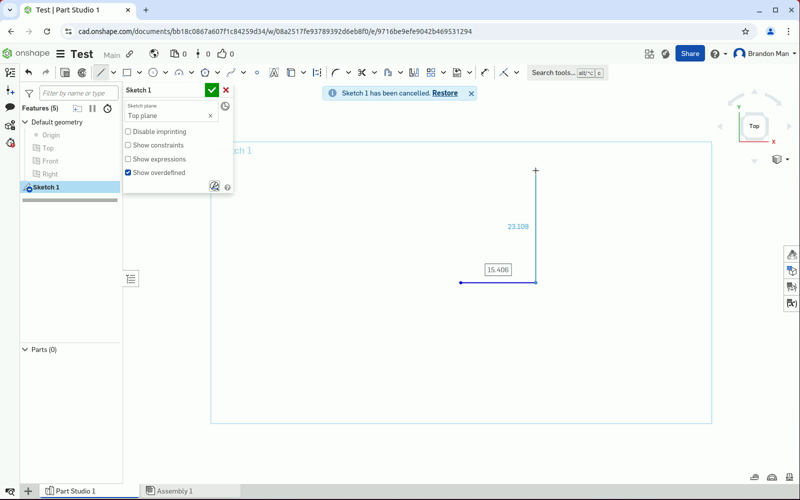
click(535, 170)
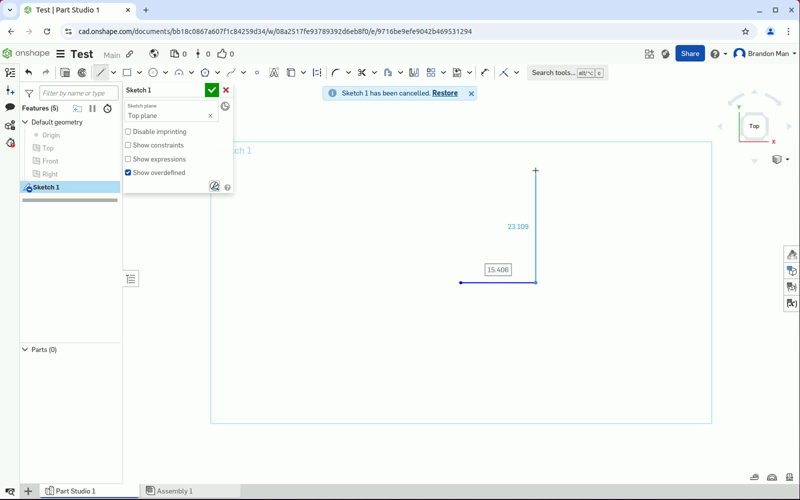
key_up(shift)
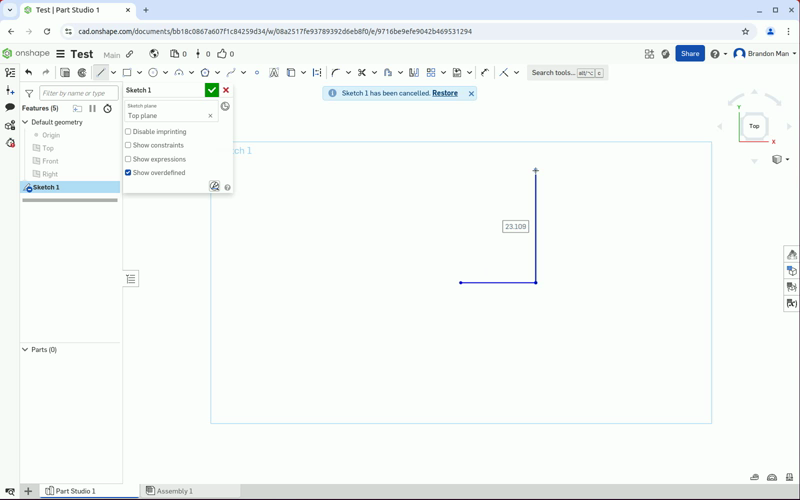
key_down(shift)
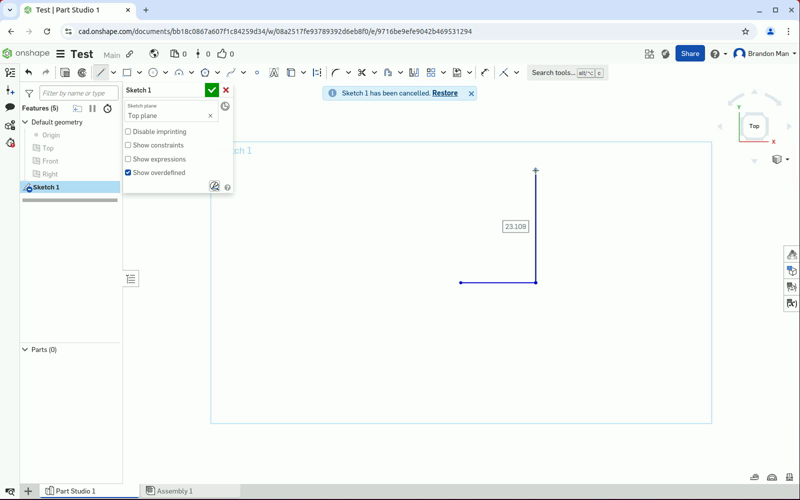
mouse_move(460, 170)
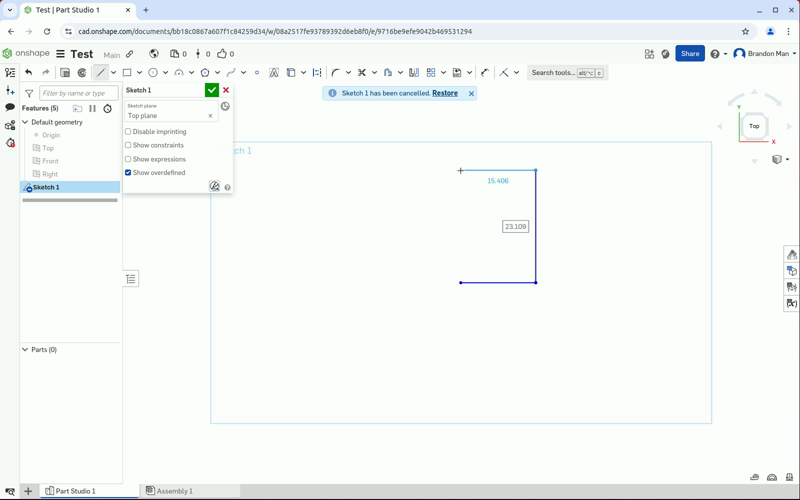
click(460, 170)
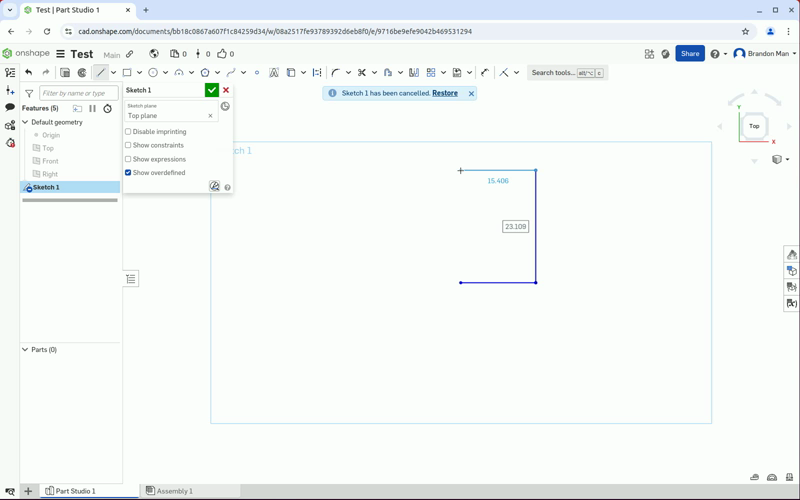
key_up(shift)
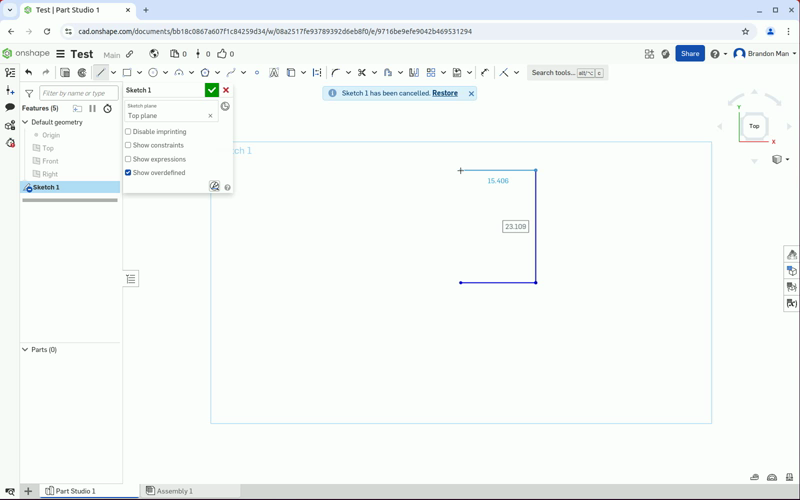
key_down(shift)
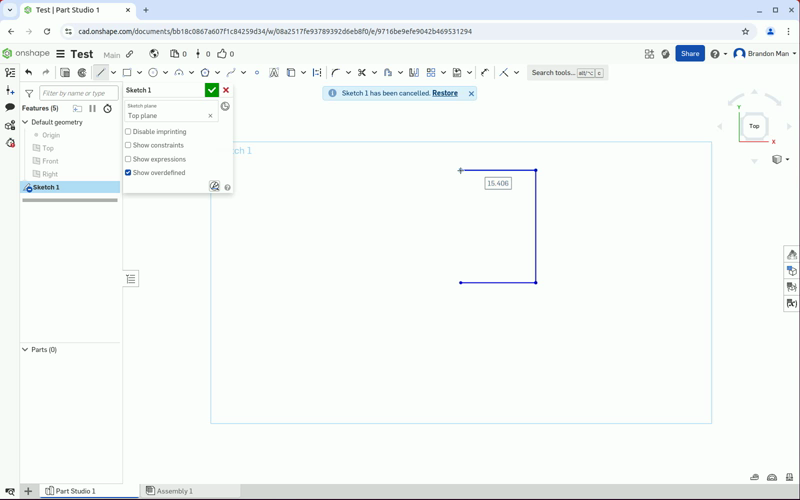
mouse_move(460, 282)
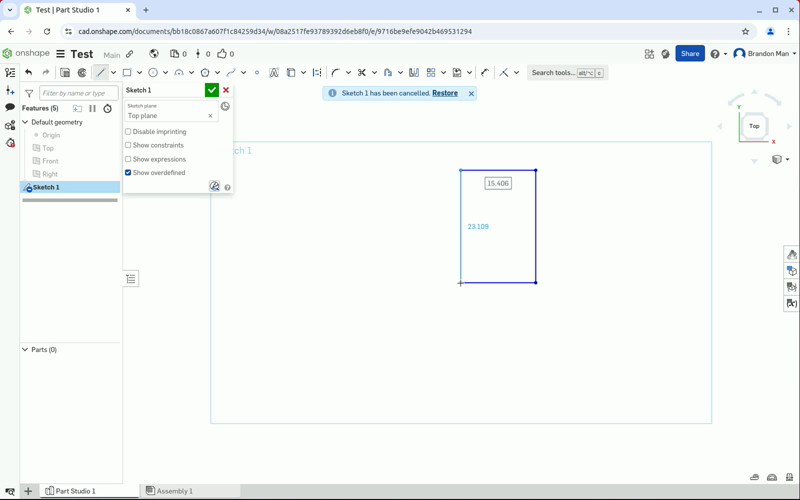
key_up(shift)
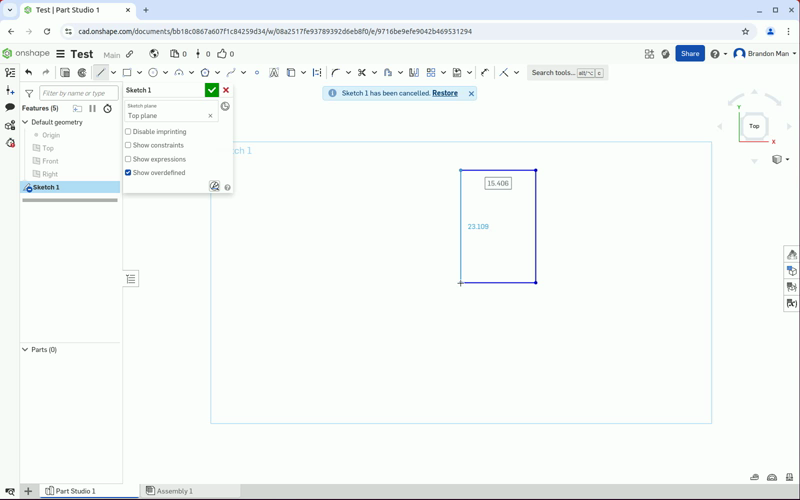
click(460, 282)
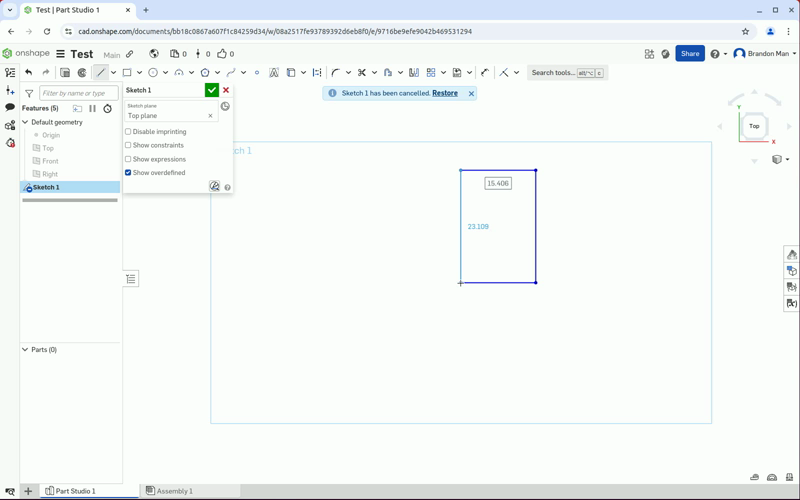
key(esc)
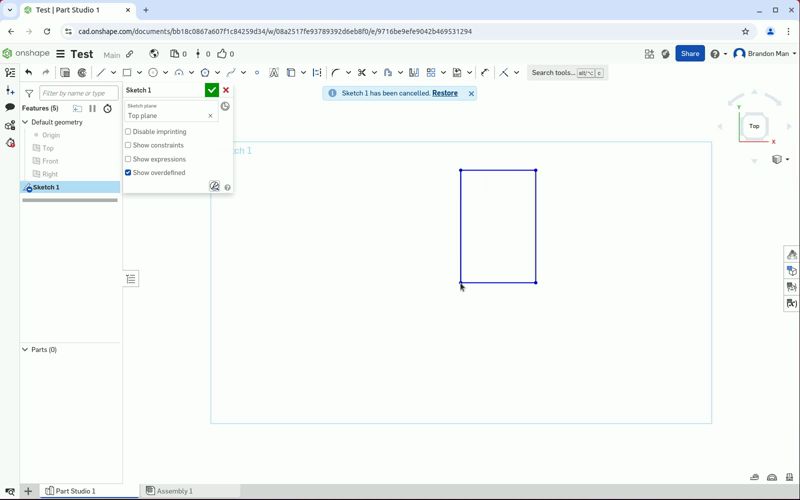
mouse_move(487, 231)
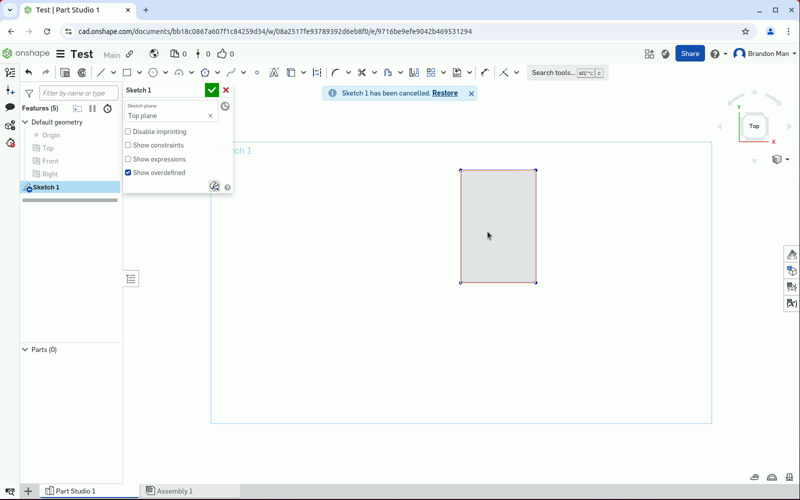
click(487, 231)
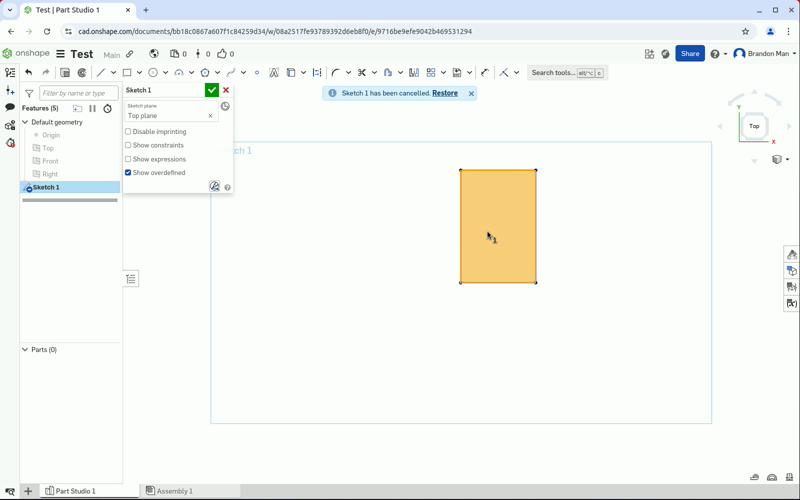
mouse_move(73, 352)
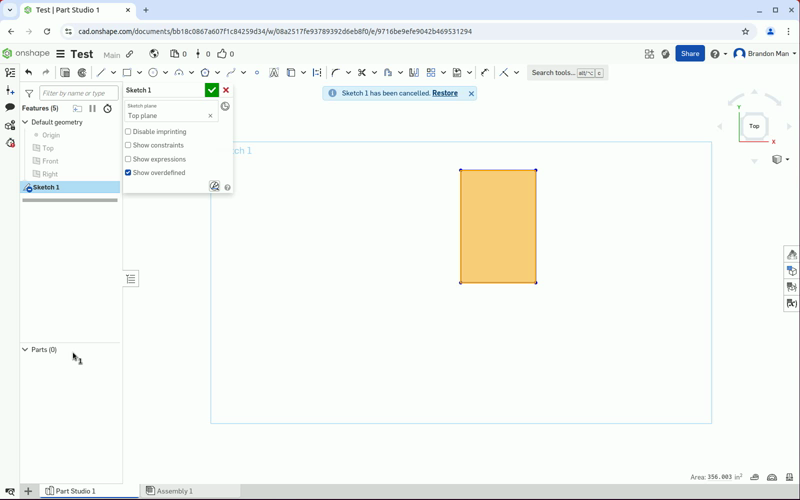
key(shift+y)
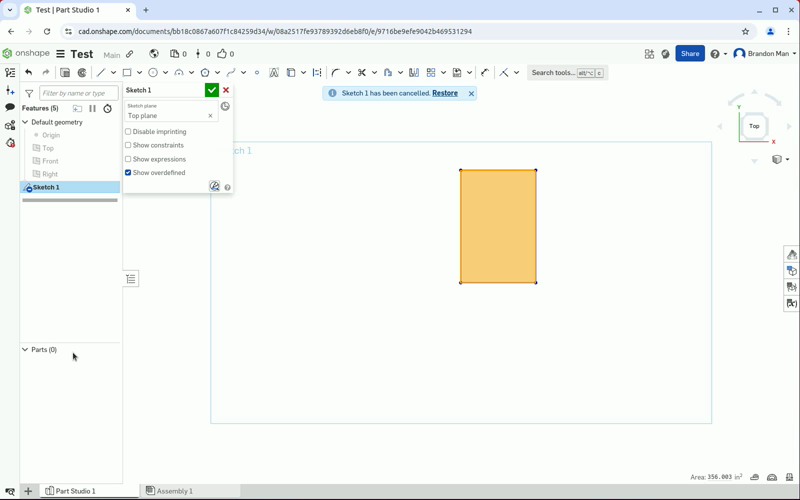
key(shift+e)
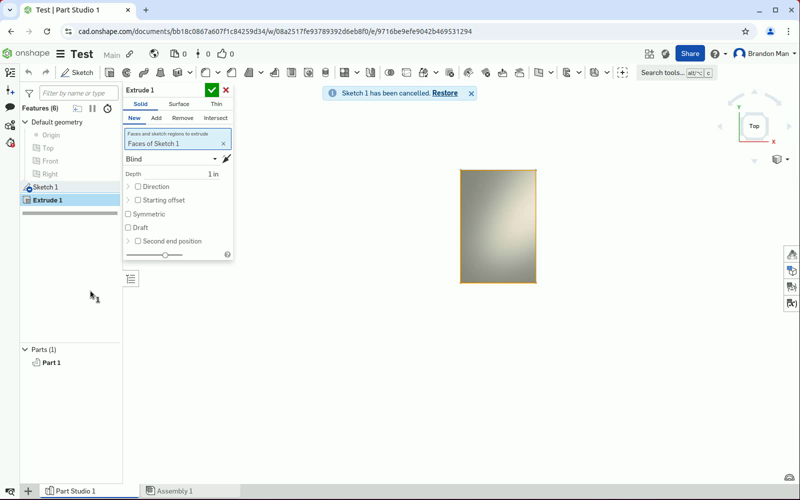
mouse_move(143, 106)
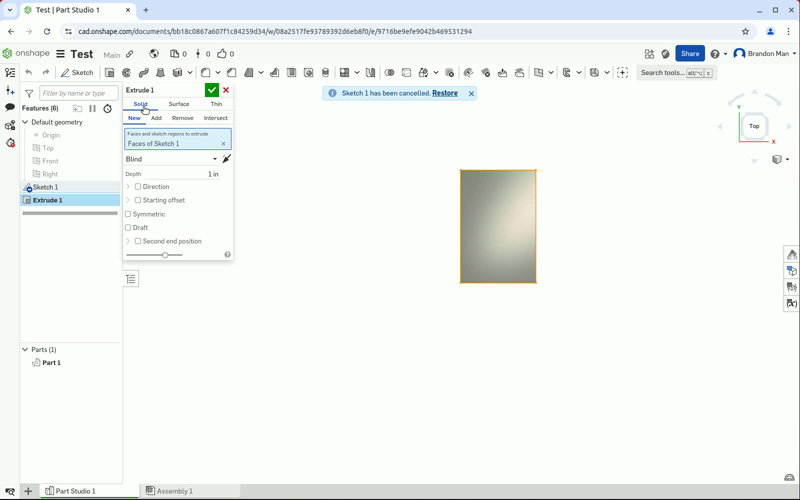
click(143, 106)
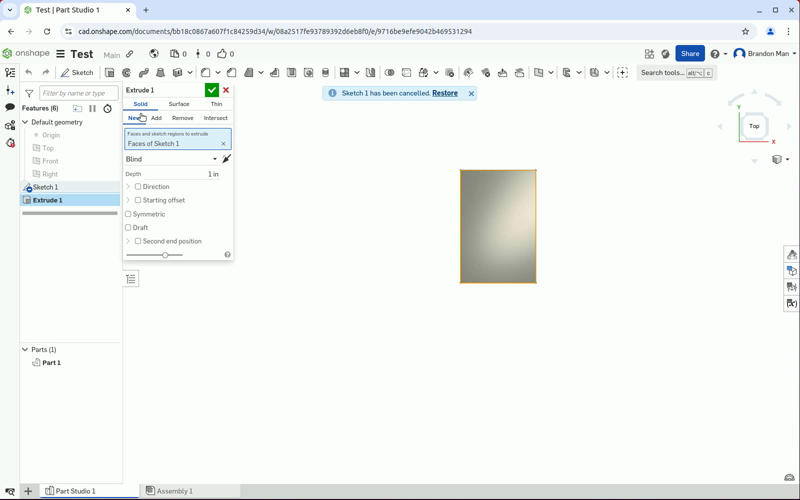
mouse_move(137, 120)
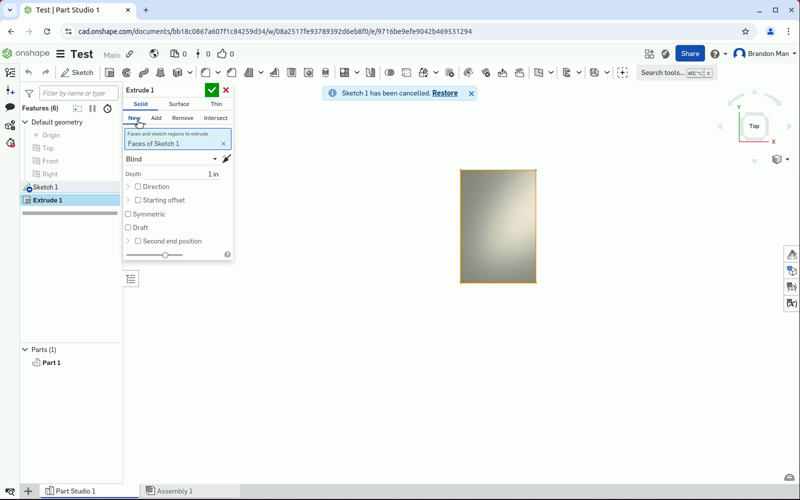
click(137, 120)
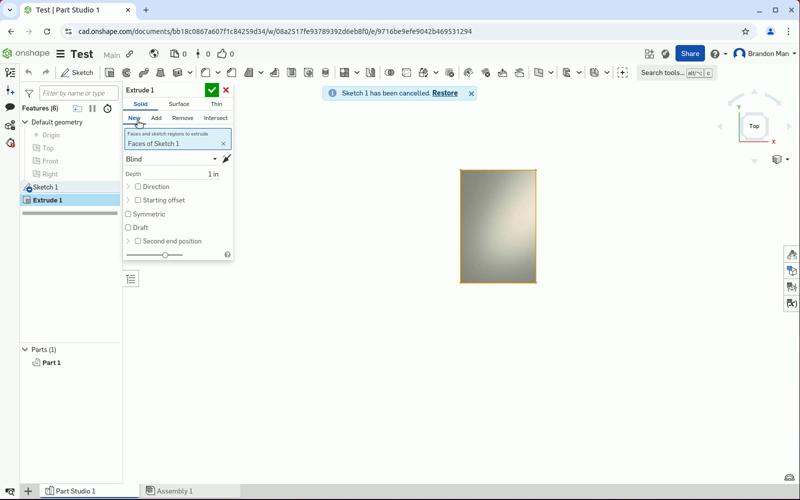
key(tab, 4)
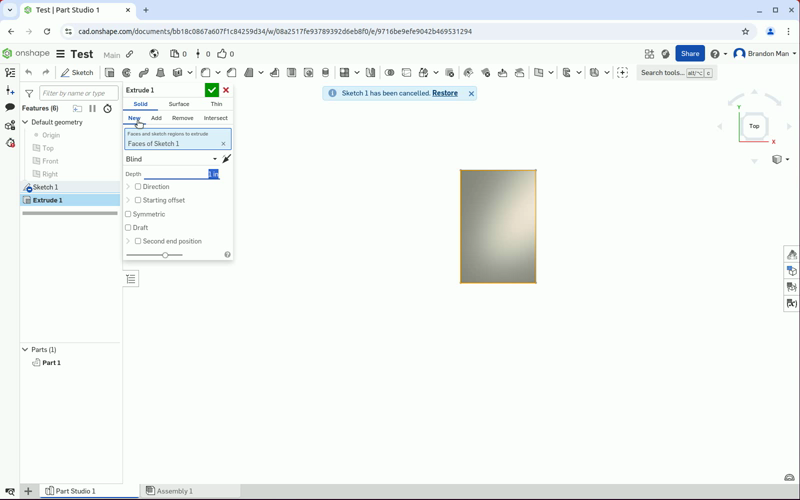
text(9.147)
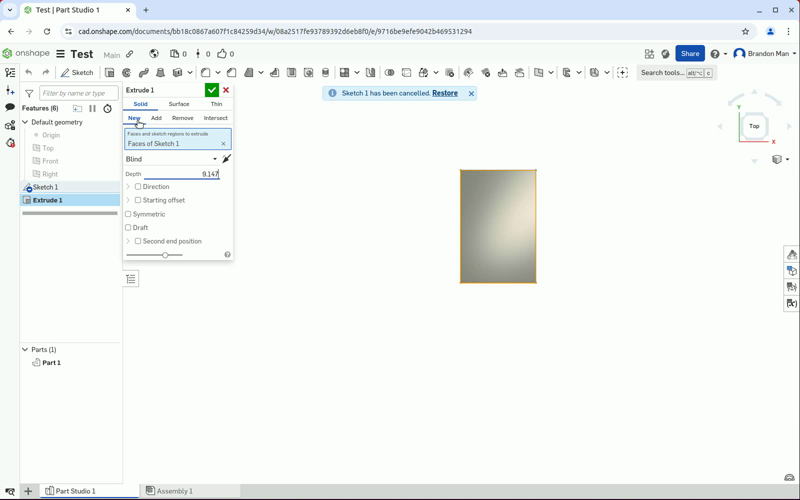
key(enter)
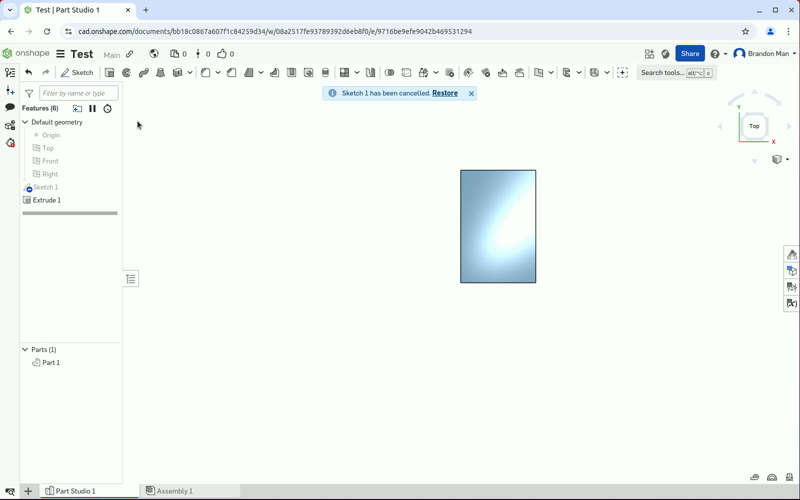
key(shift+h)
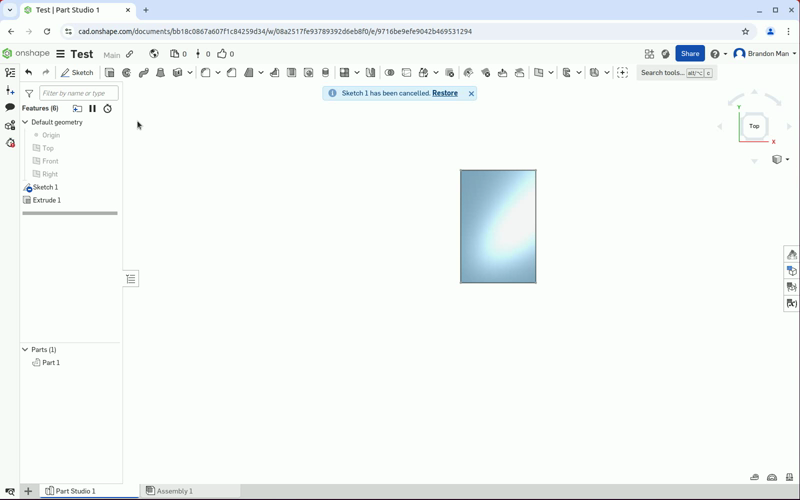
key(shift+h)
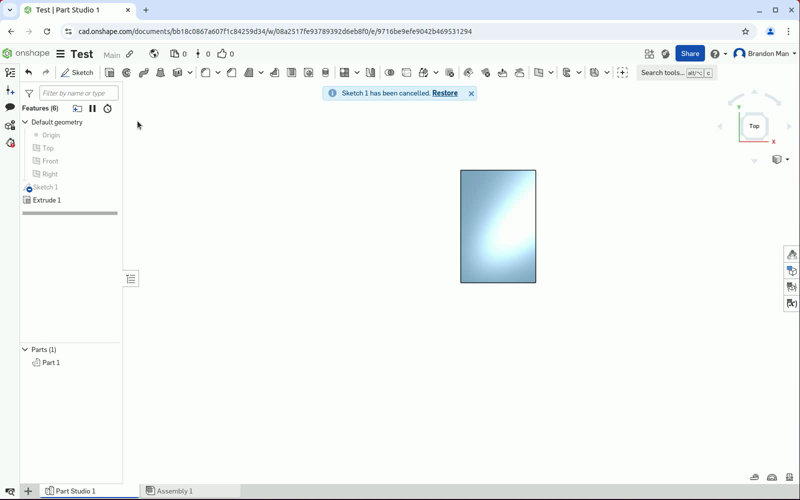
mouse_move(73, 189)
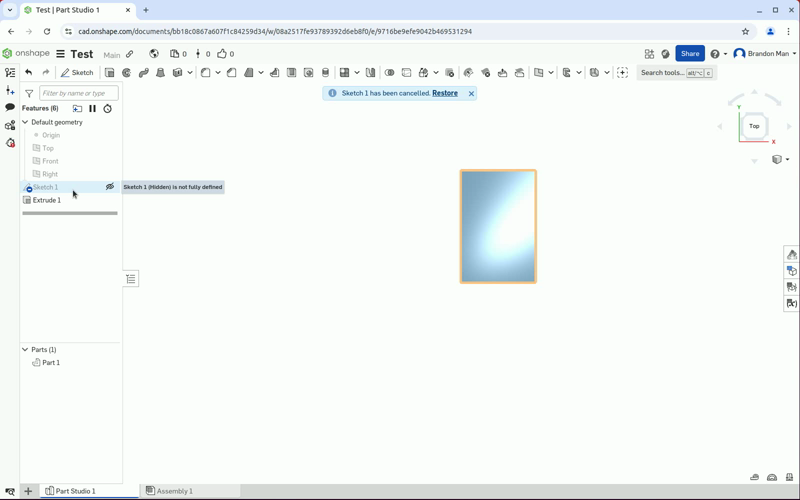
click(73, 189)
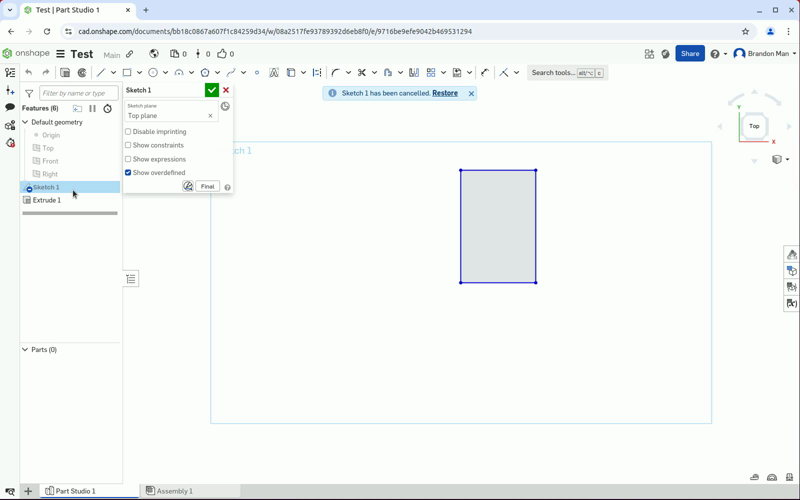
mouse_move(229, 92)
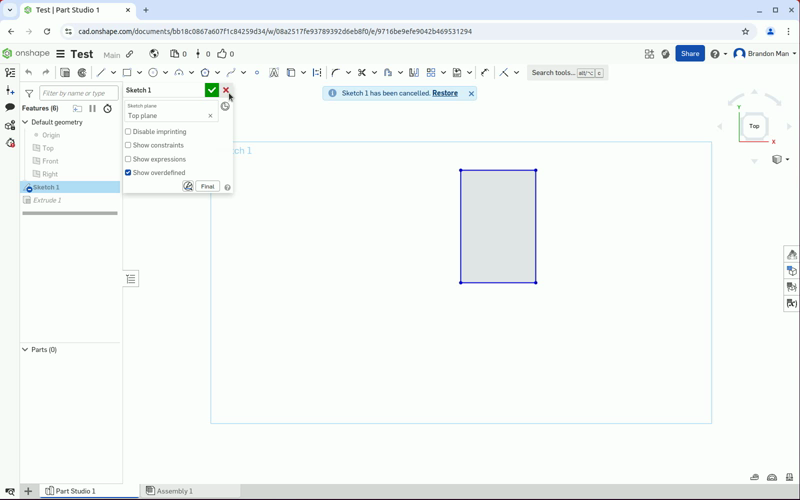
click(229, 92)
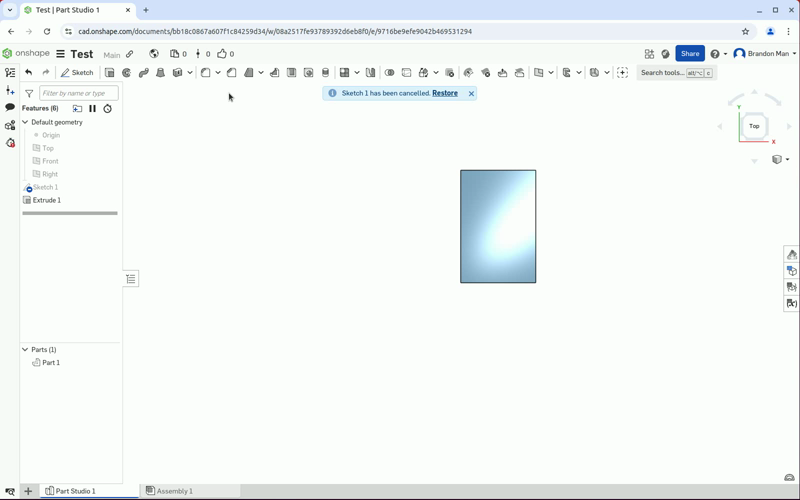
mouse_move(541, 75)
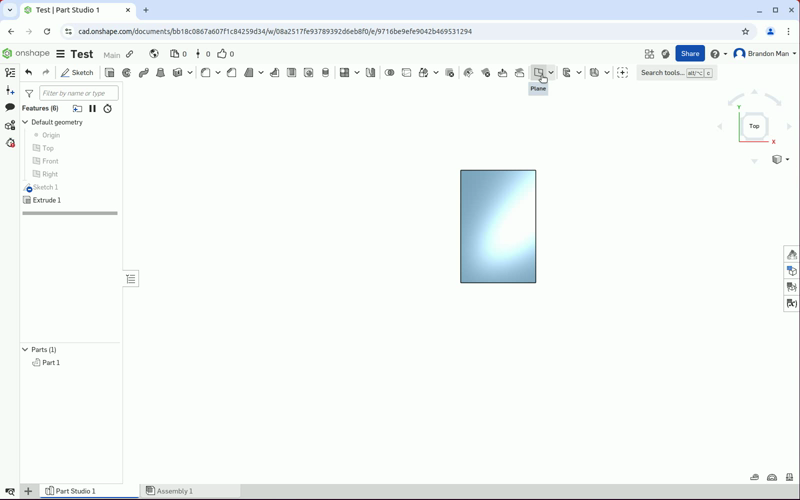
click(541, 75)
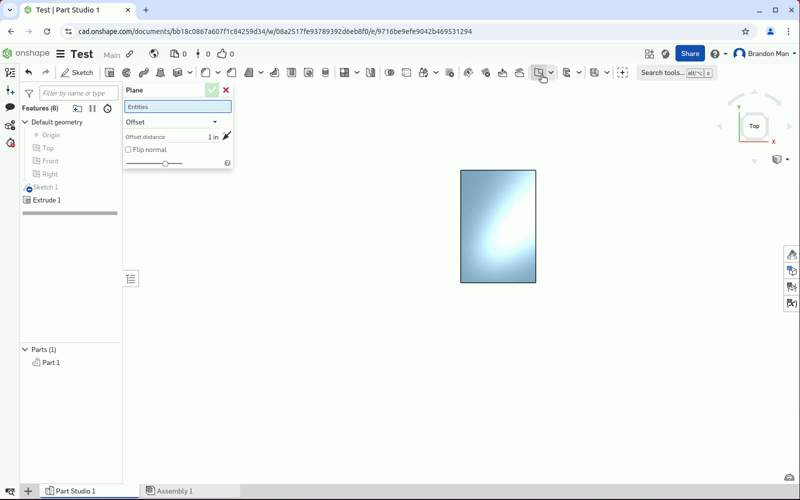
mouse_move(73, 150)
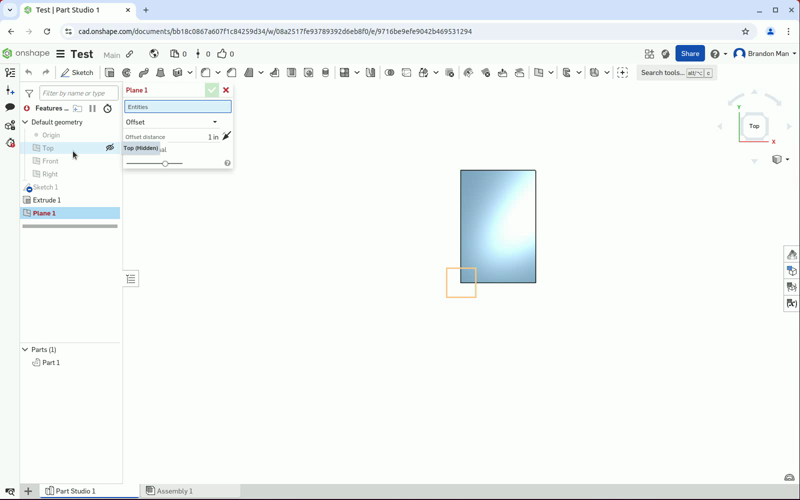
click(73, 150)
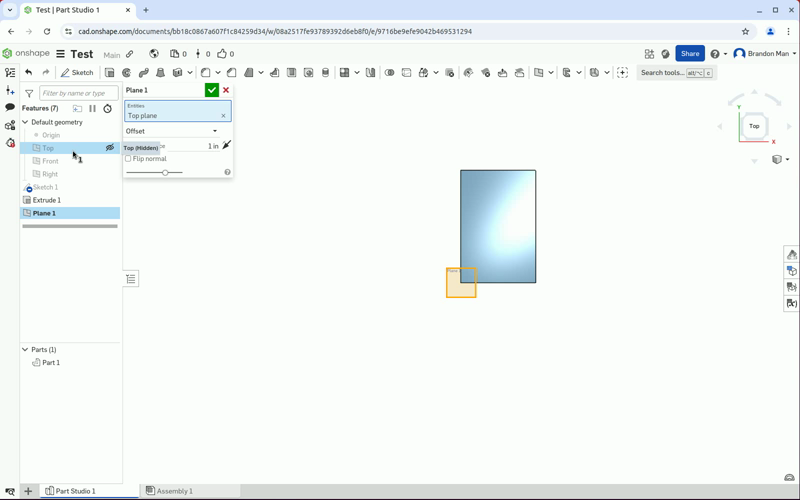
key(tab, 2)
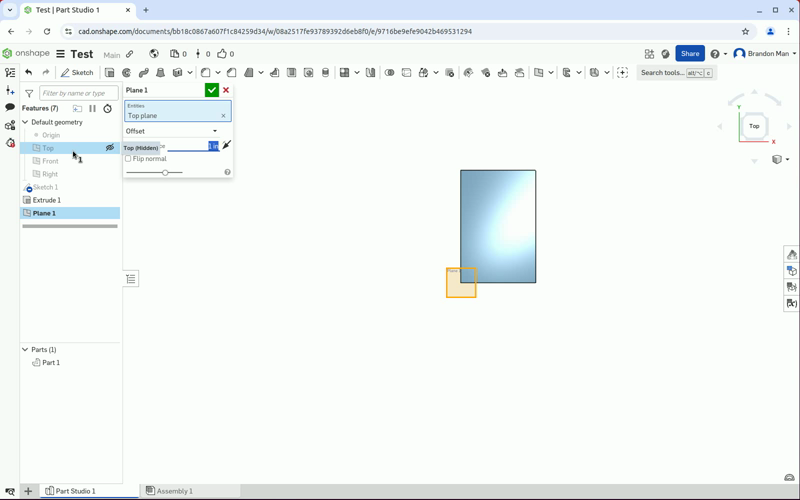
text(9.151)
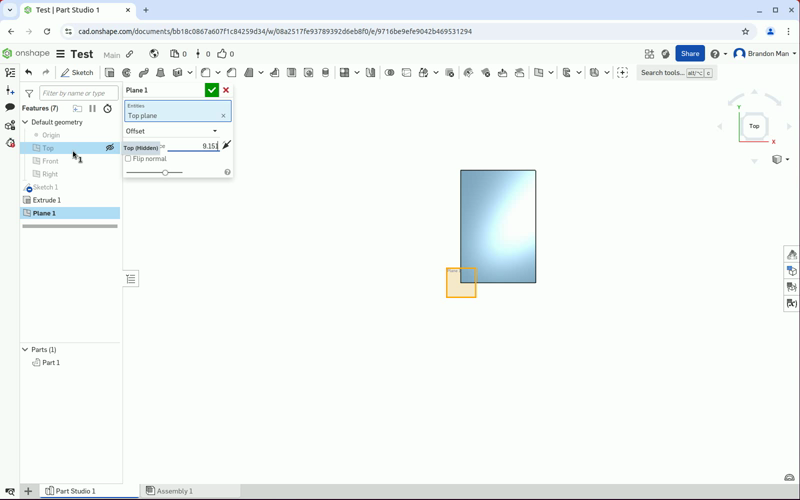
key(enter, 2)
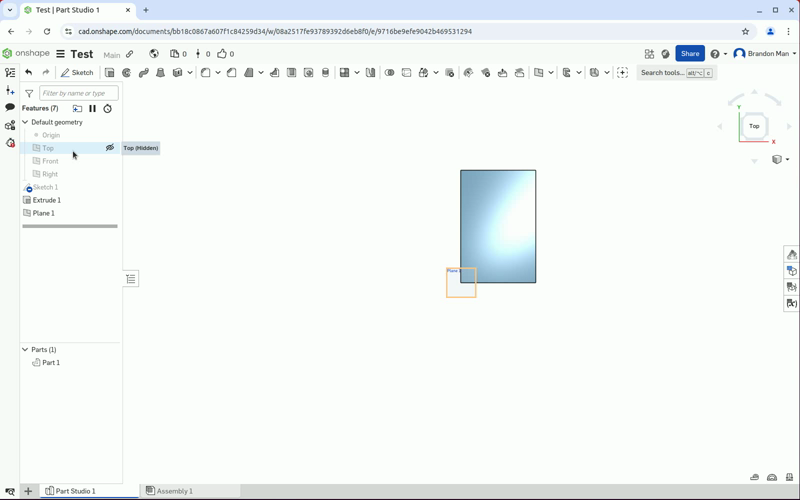
key(shift+s)
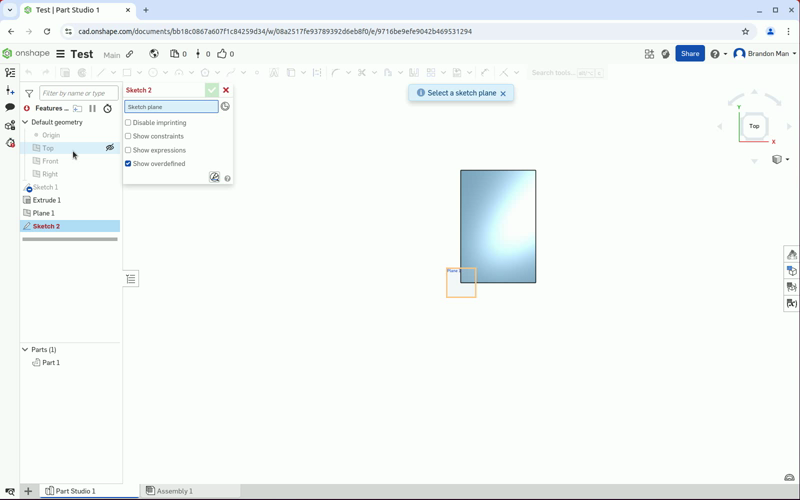
mouse_move(73, 215)
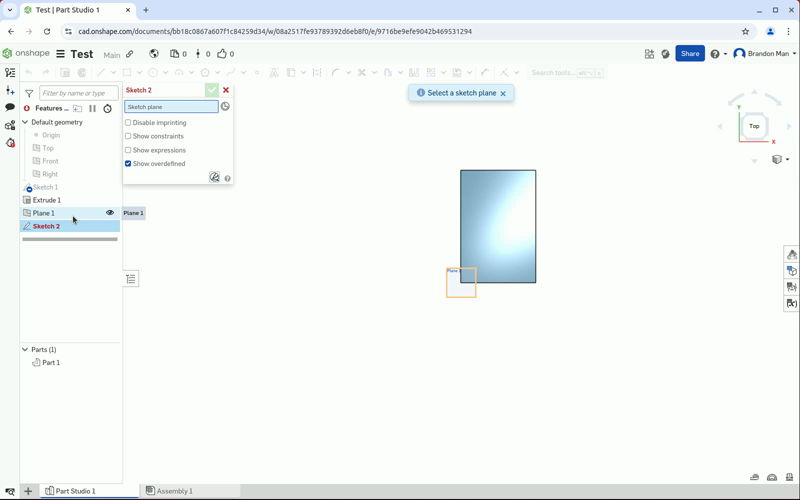
click(73, 215)
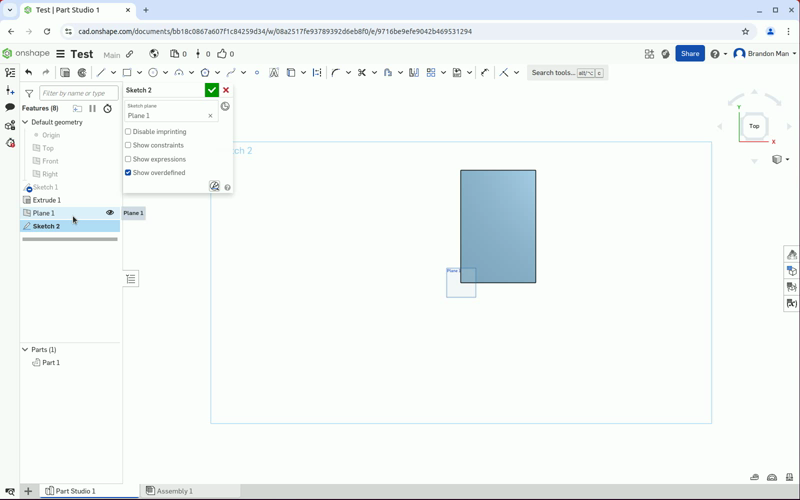
mouse_move(73, 352)
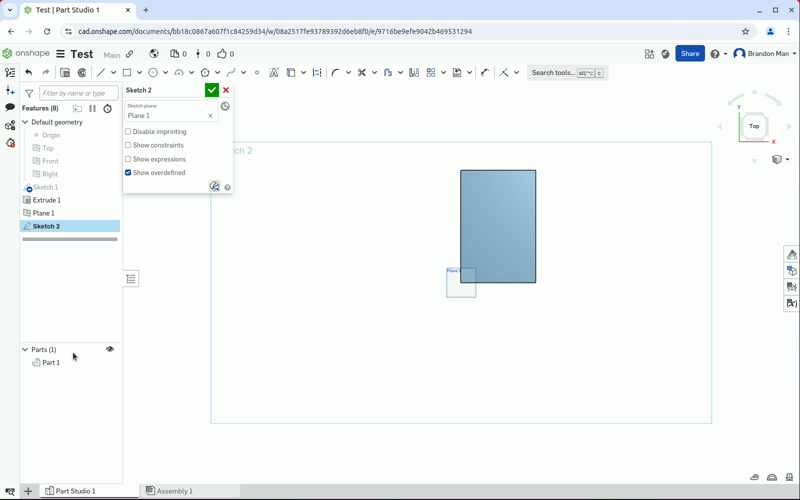
key(y)
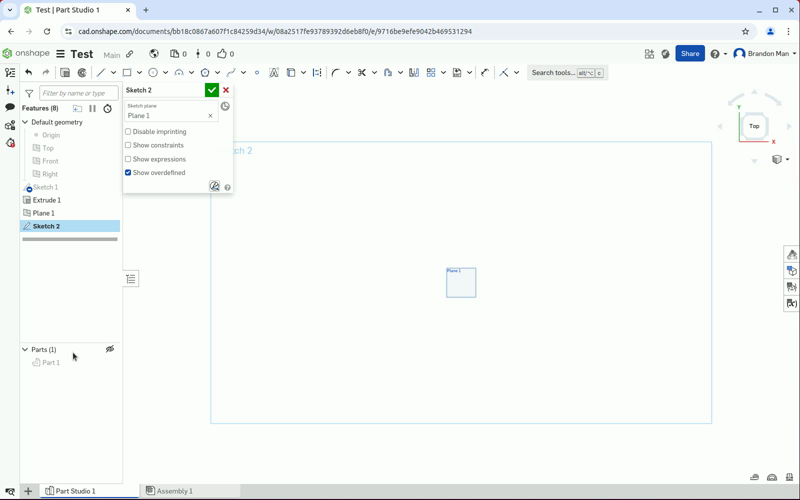
key(l)
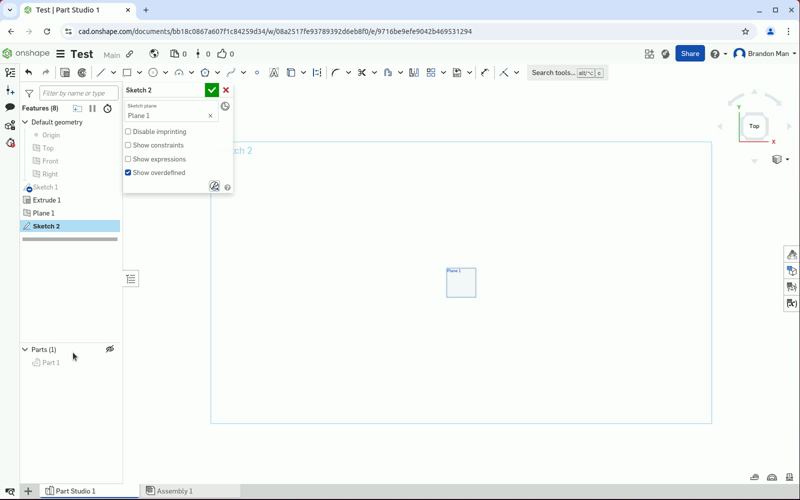
key_down(shift)
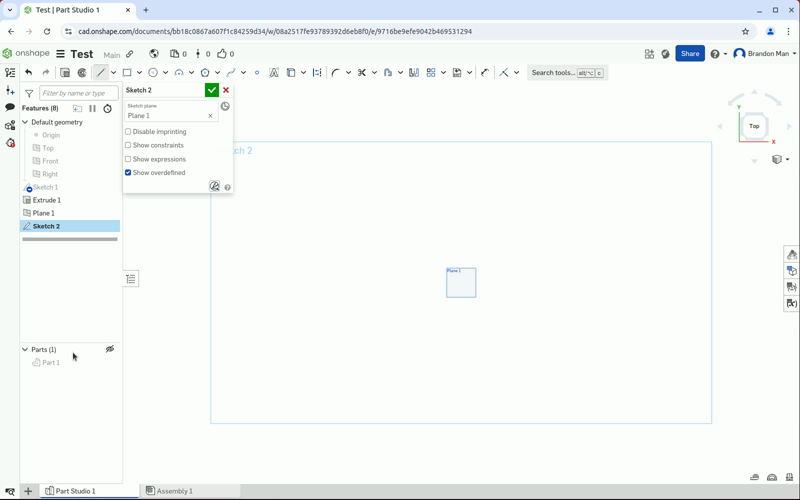
mouse_move(460, 282)
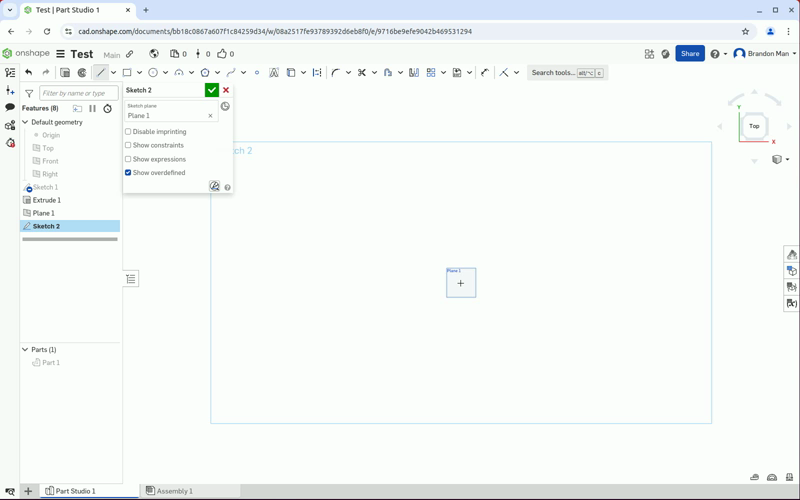
click(460, 282)
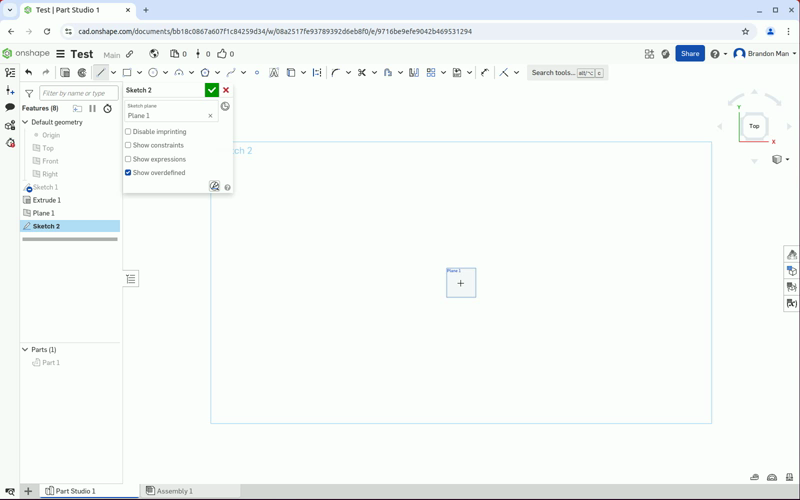
key_up(shift)
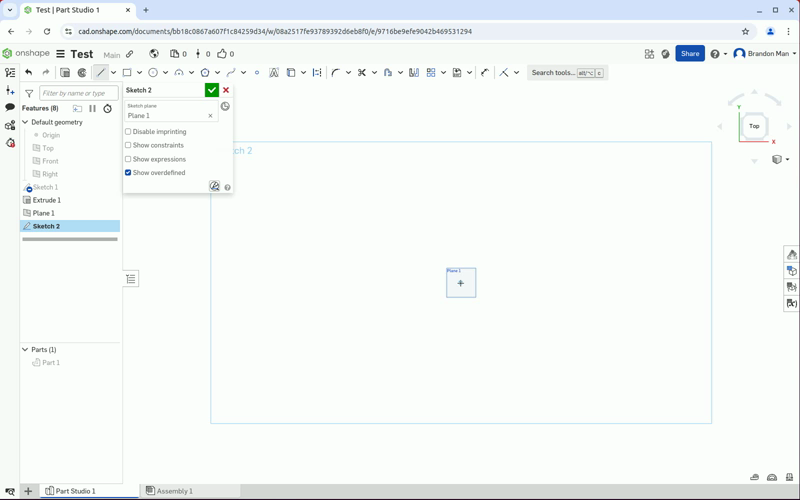
key_down(shift)
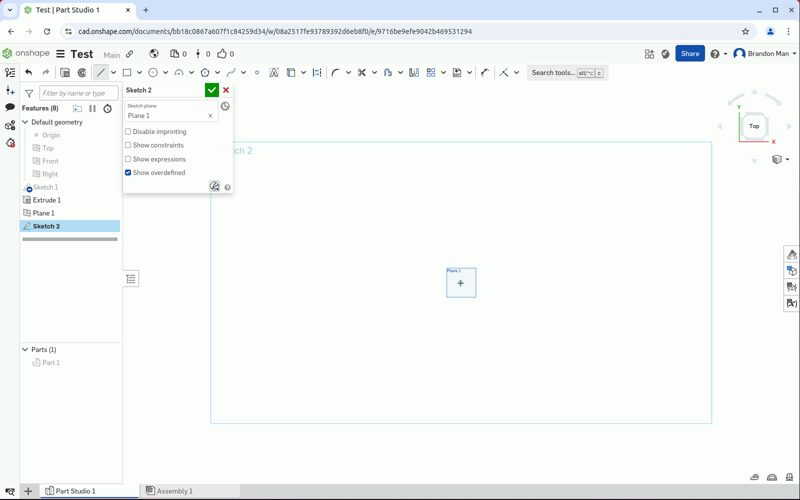
mouse_move(490, 282)
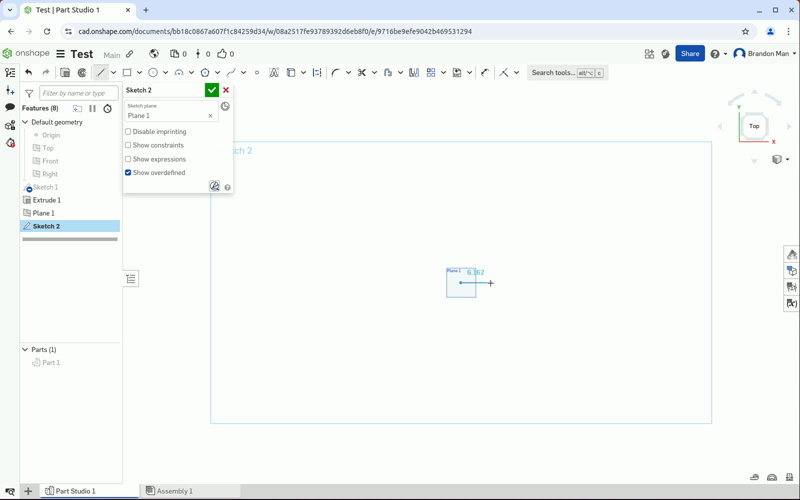
mouse_move(483, 282)
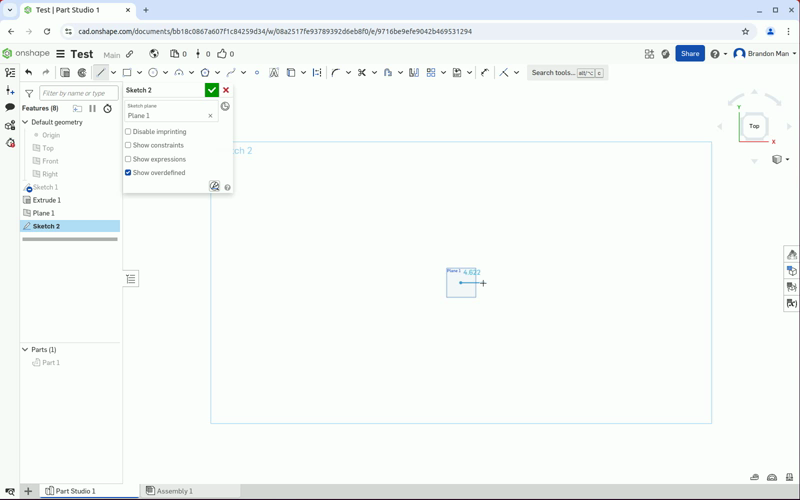
click(483, 282)
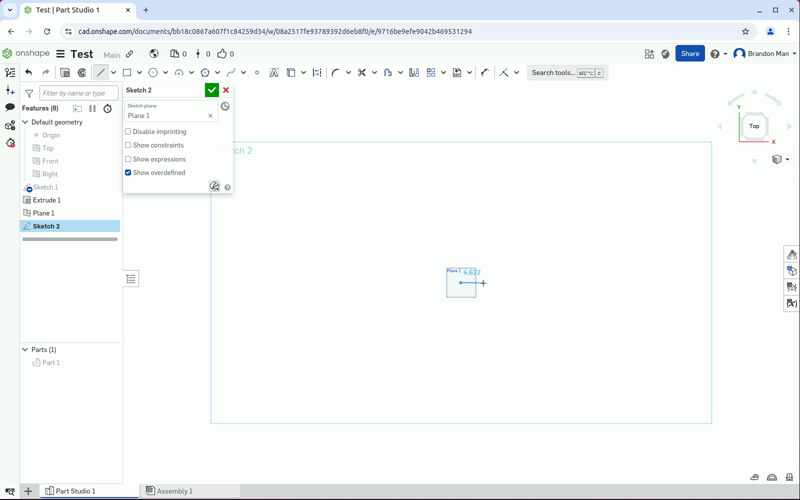
key_up(shift)
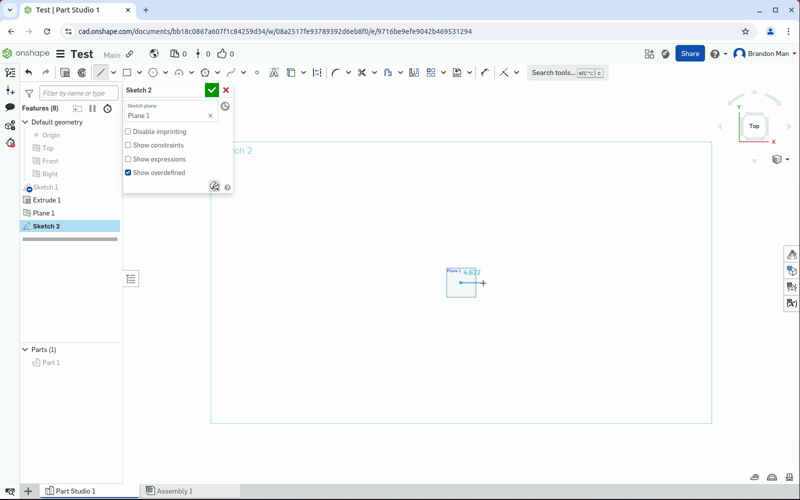
key_down(shift)
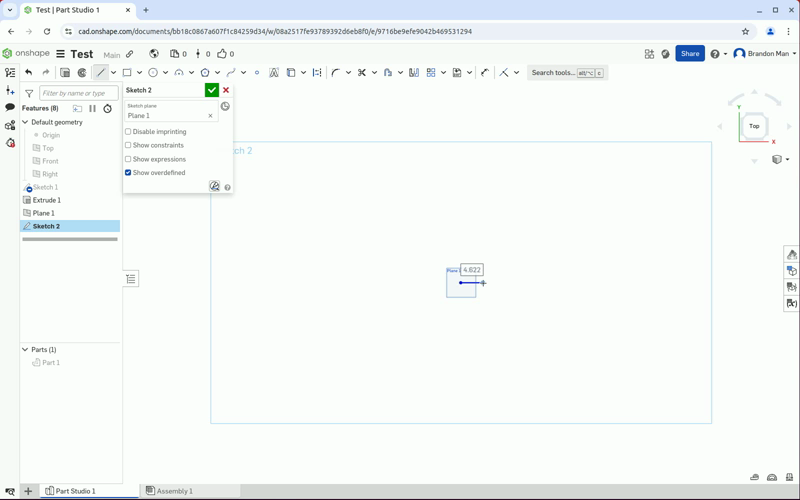
mouse_move(483, 170)
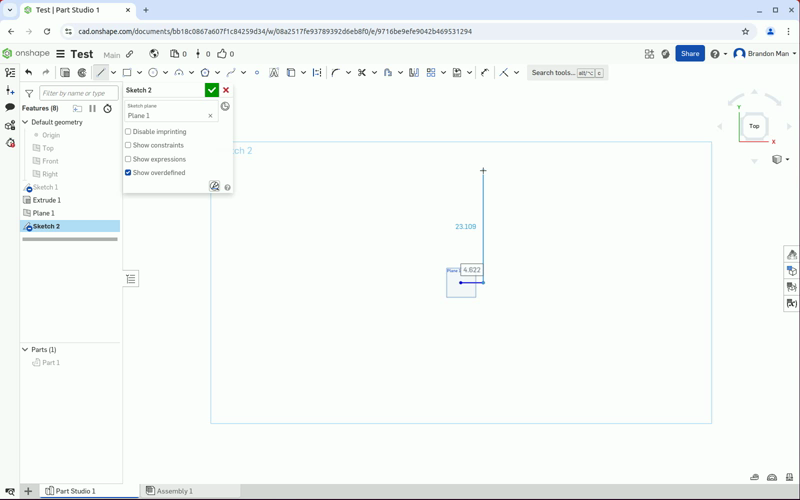
click(483, 170)
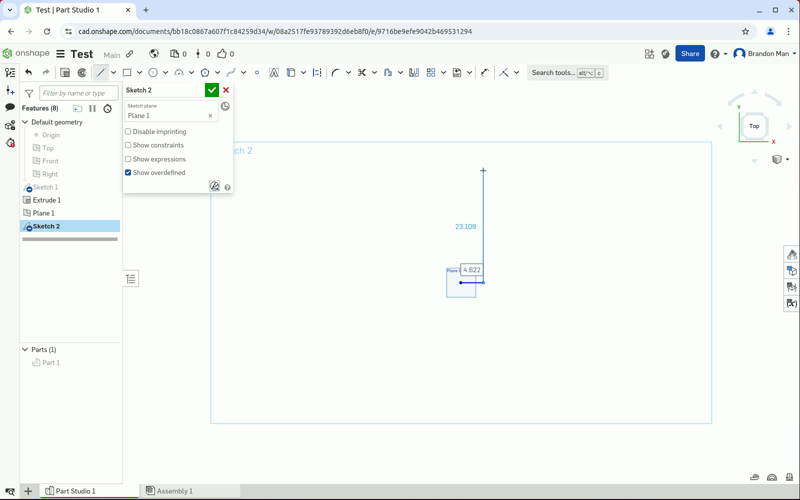
key_up(shift)
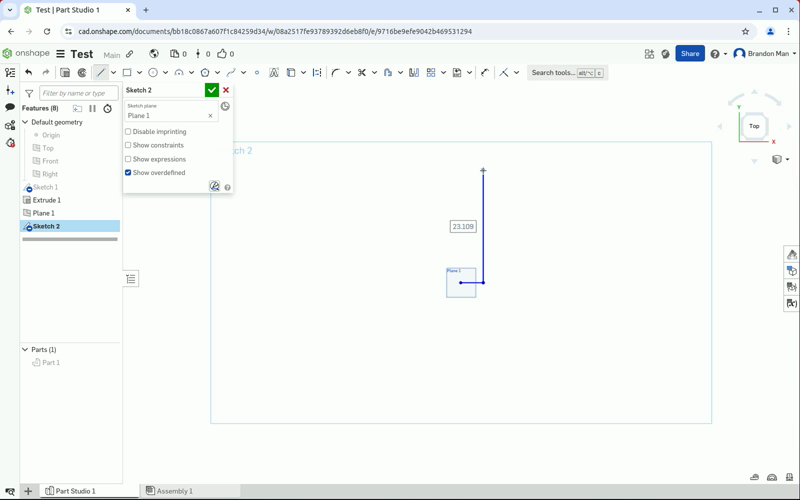
key_down(shift)
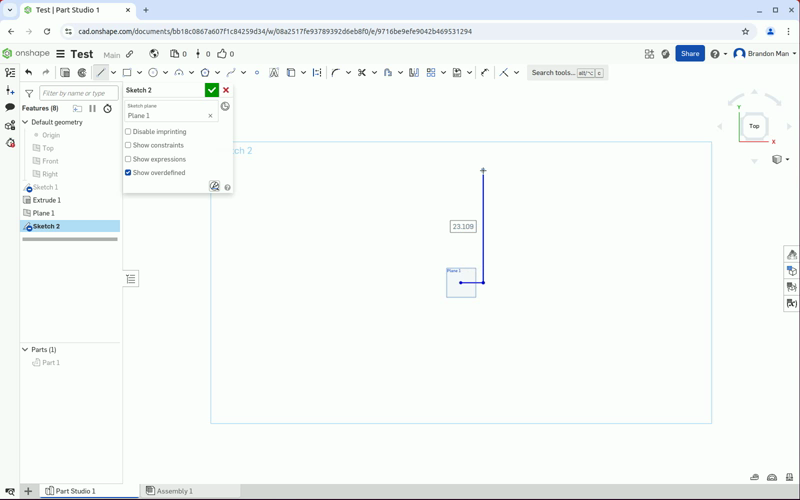
mouse_move(513, 170)
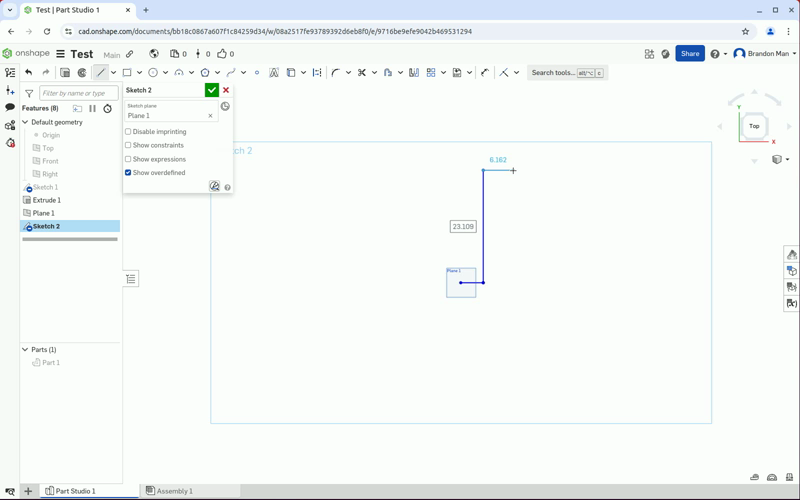
mouse_move(460, 170)
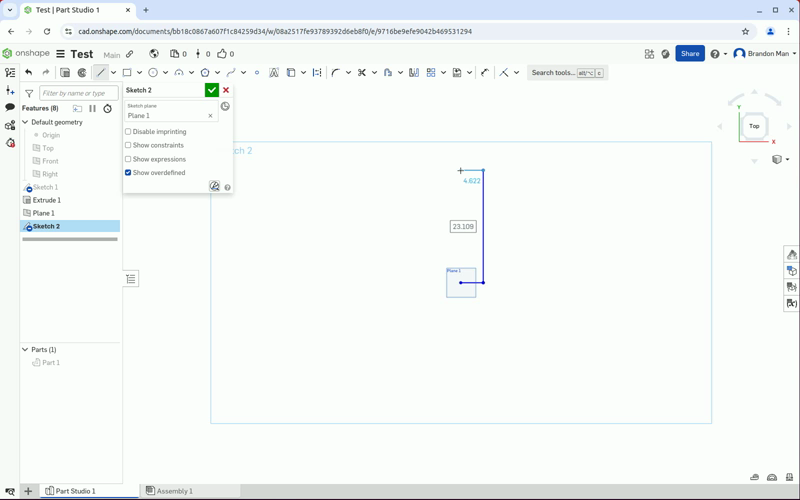
click(460, 170)
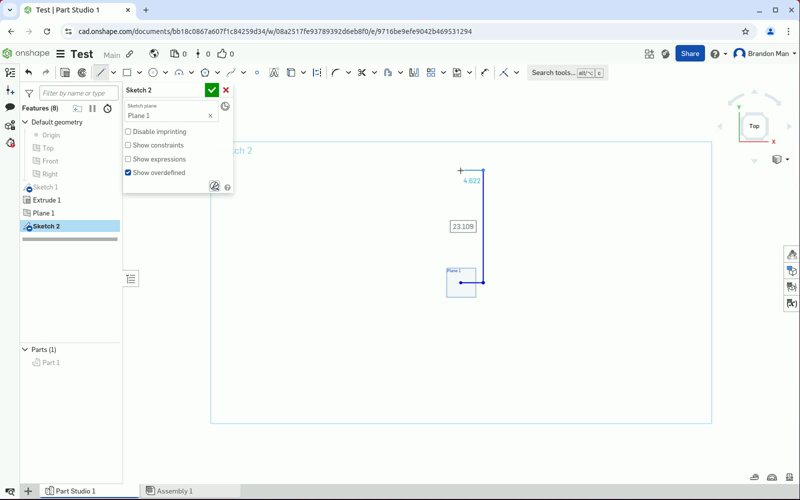
key_up(shift)
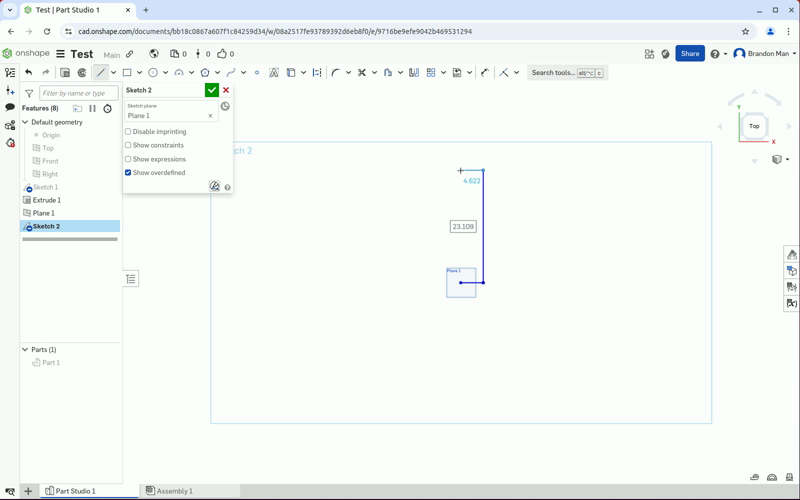
key_down(shift)
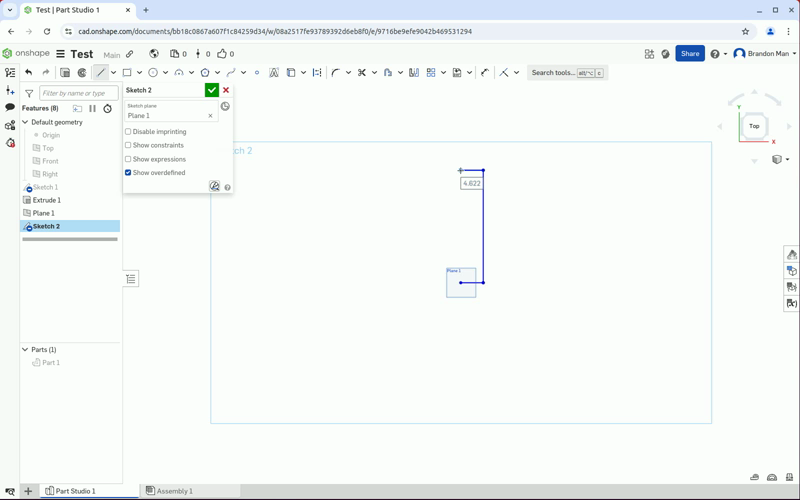
mouse_move(460, 282)
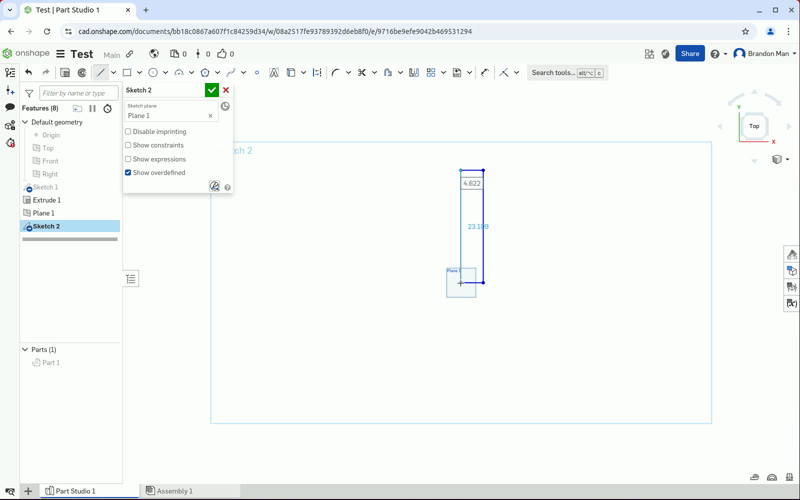
key_up(shift)
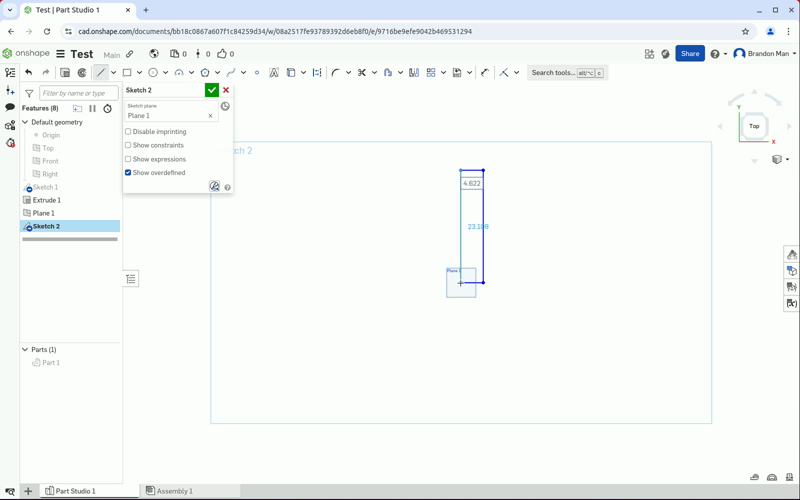
click(460, 282)
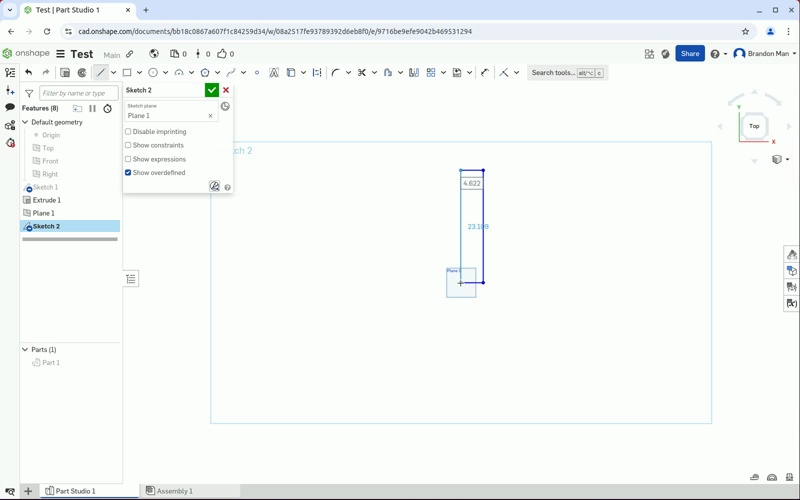
key(esc)
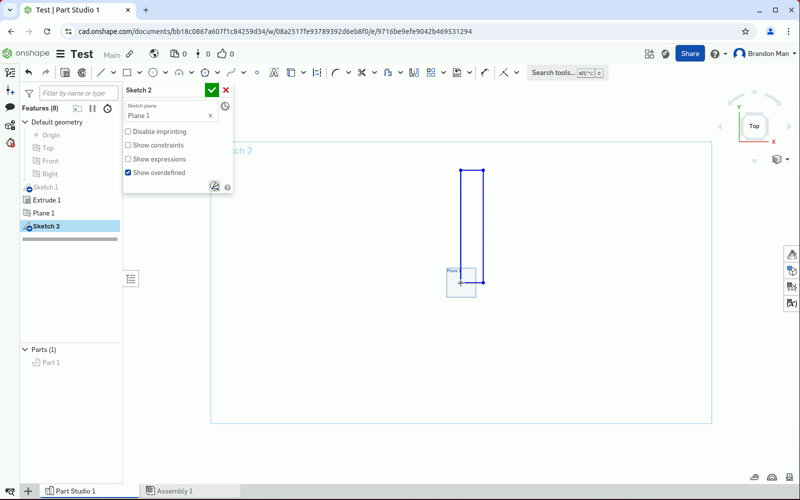
mouse_move(475, 213)
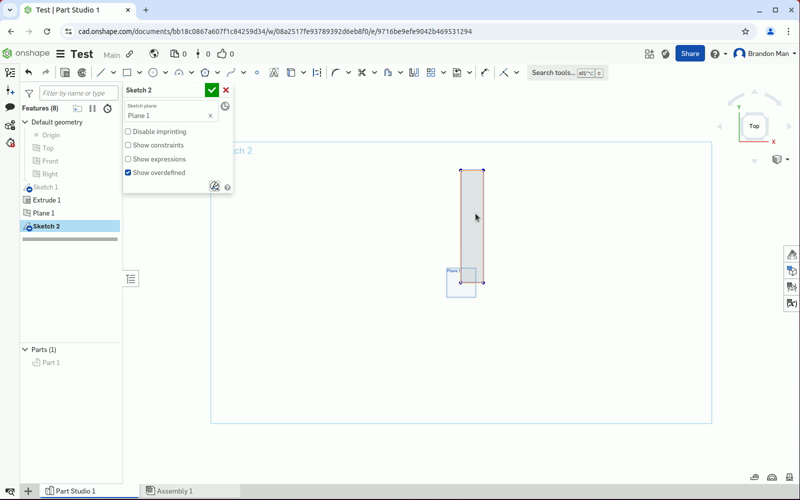
click(475, 213)
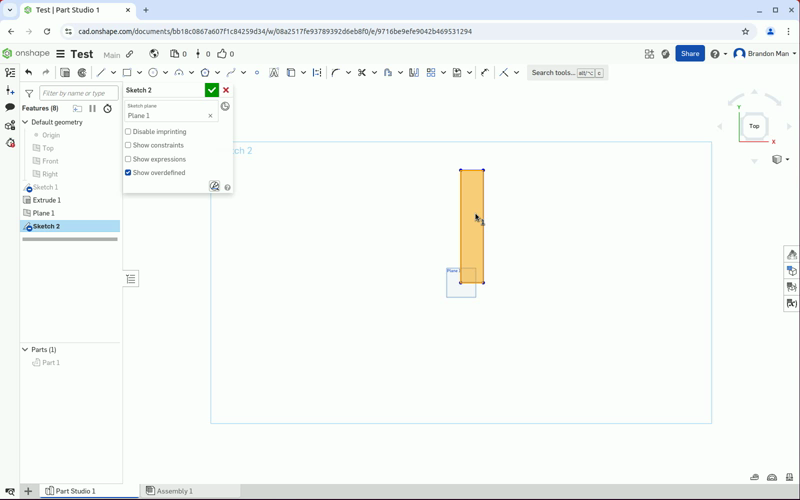
mouse_move(73, 352)
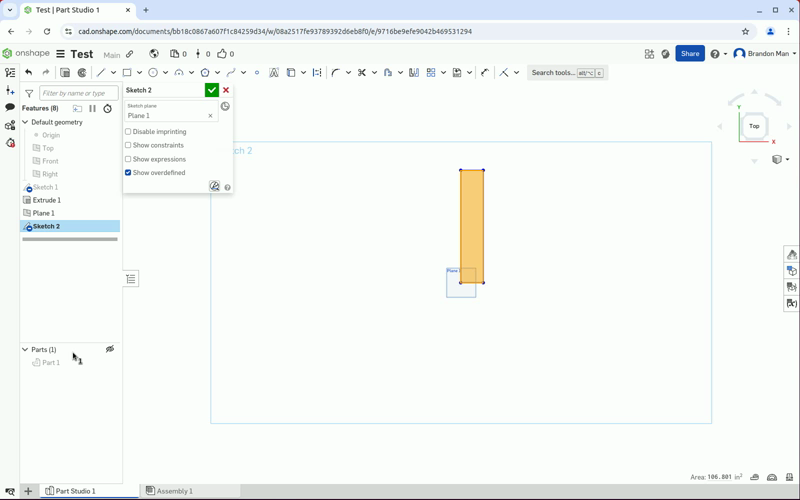
key(shift+y)
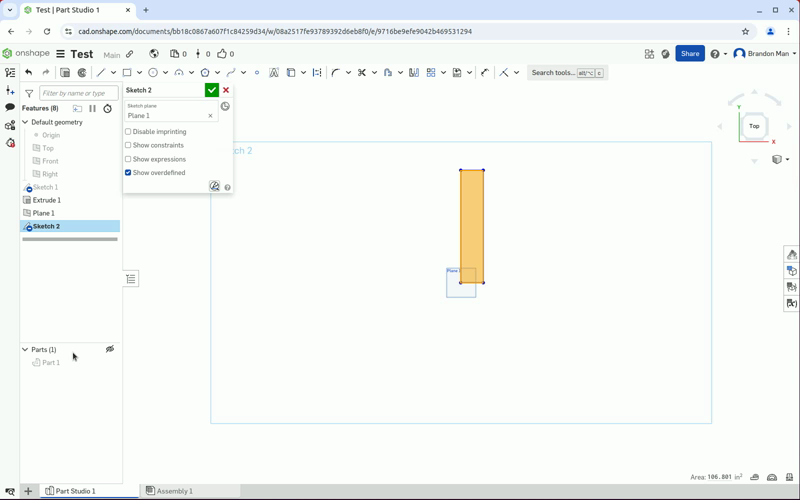
key(shift+e)
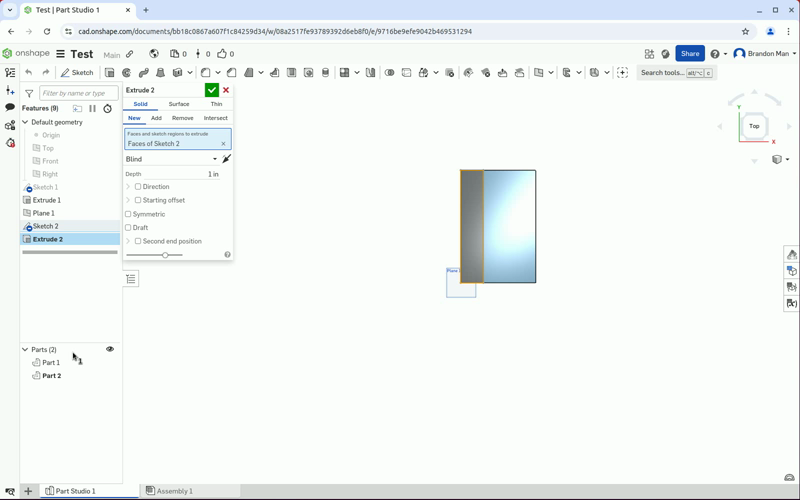
mouse_move(143, 106)
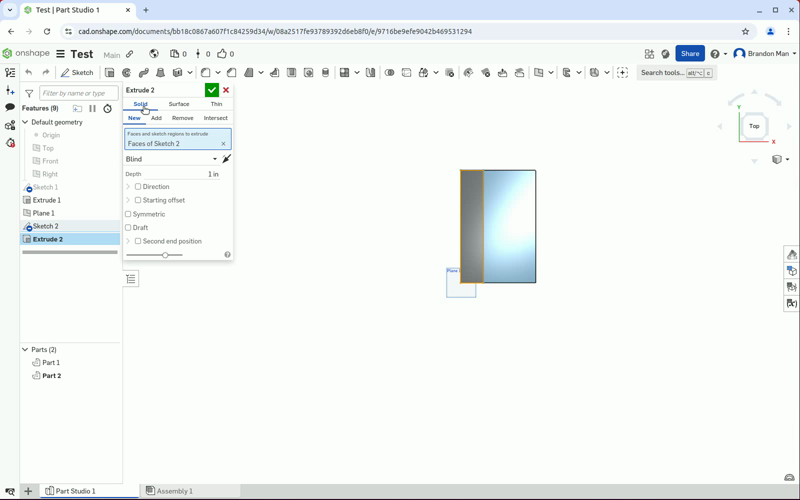
click(143, 106)
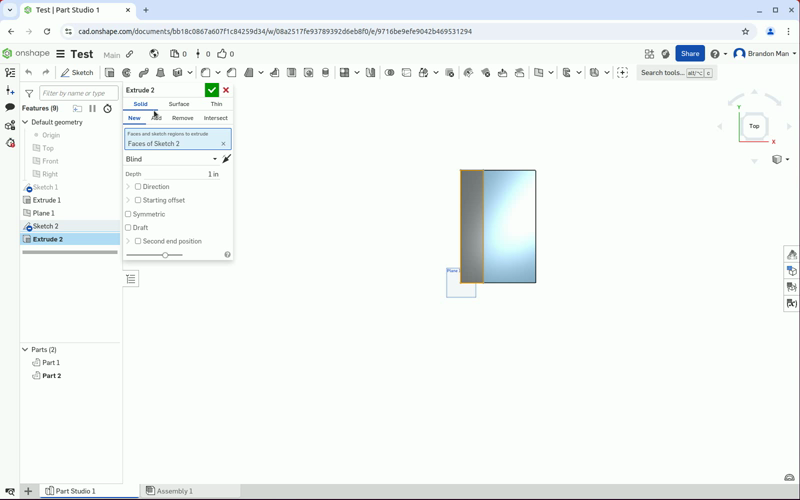
mouse_move(186, 120)
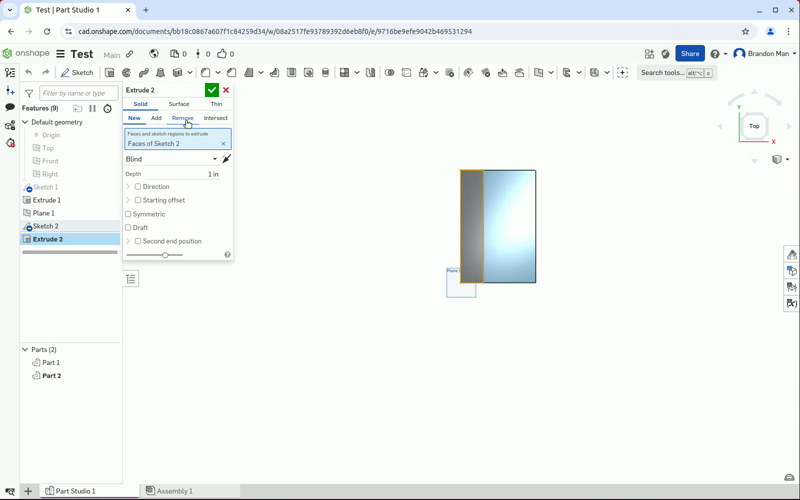
click(186, 120)
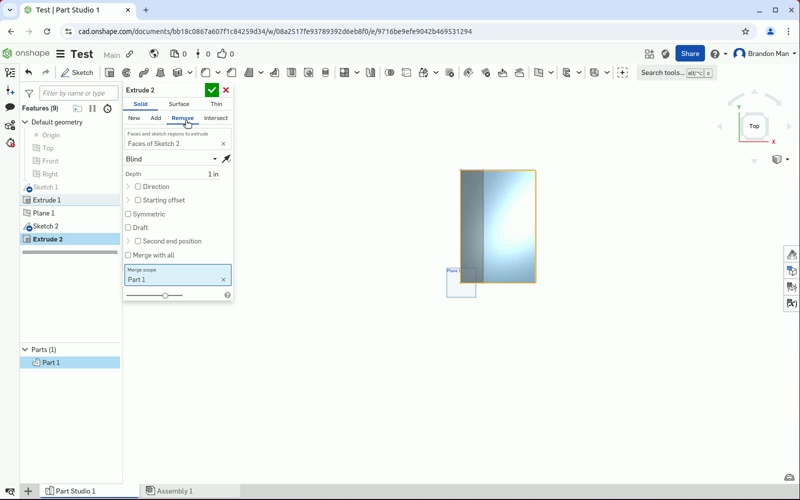
key(tab, 4)
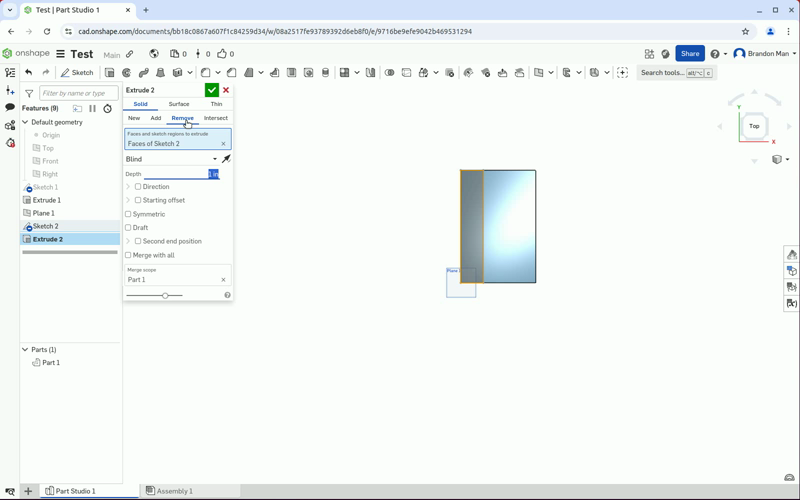
text(4.574)
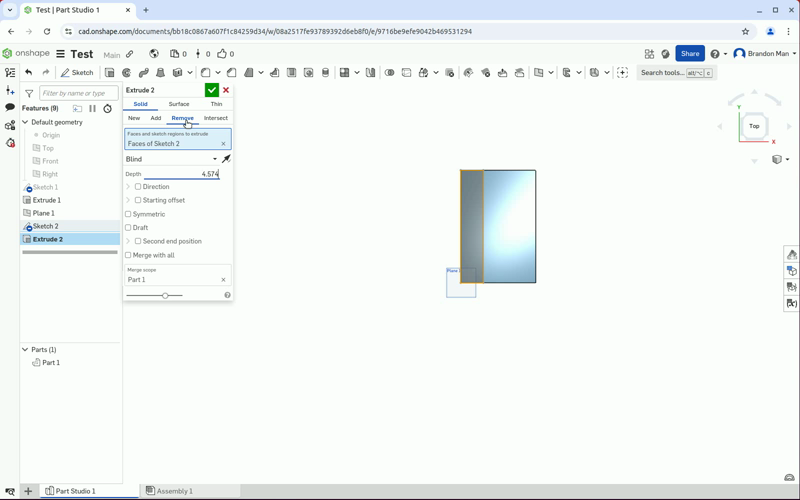
key(tab, 6)
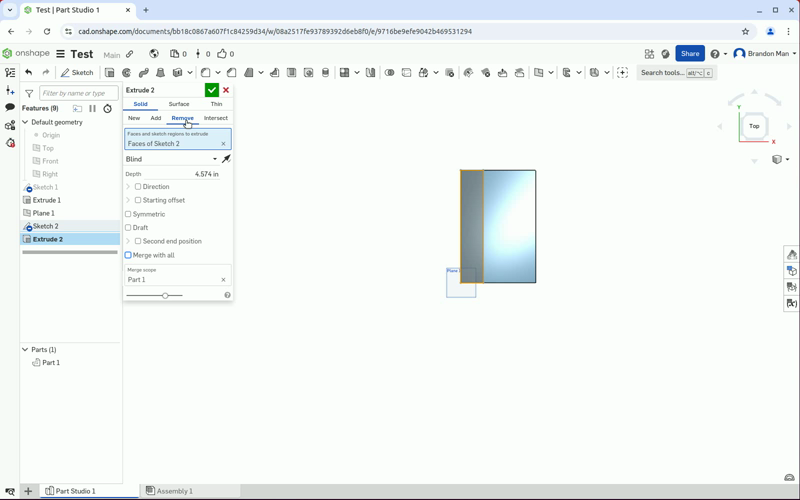
key(space)
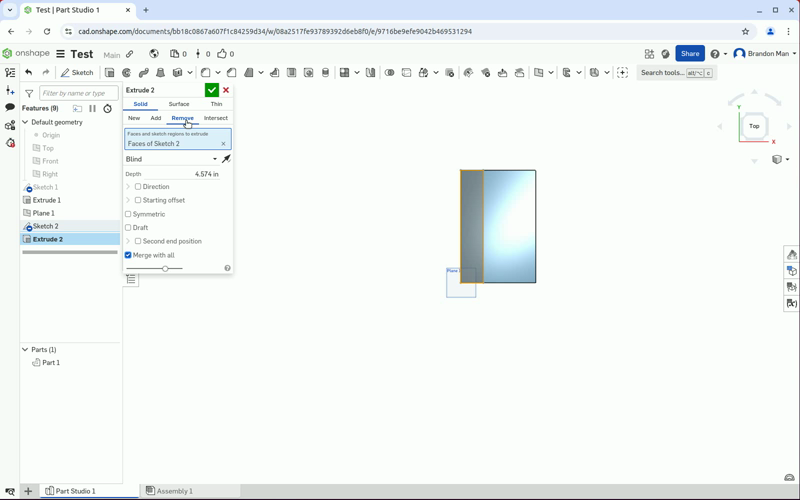
key(enter)
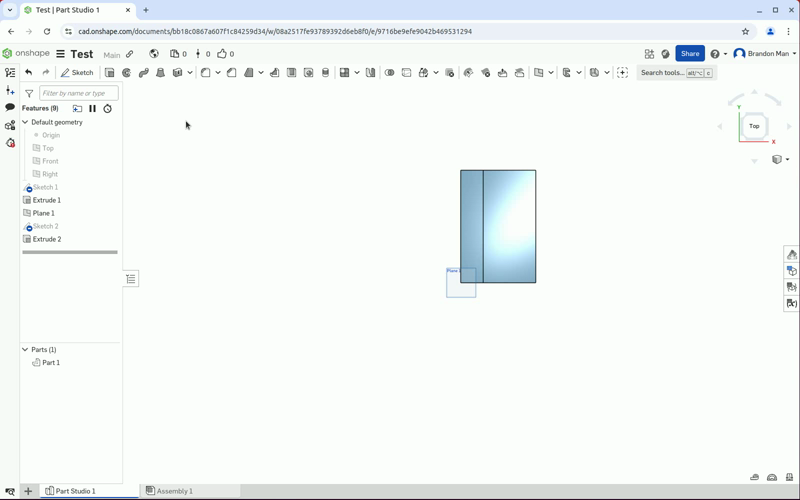
key(shift+h)
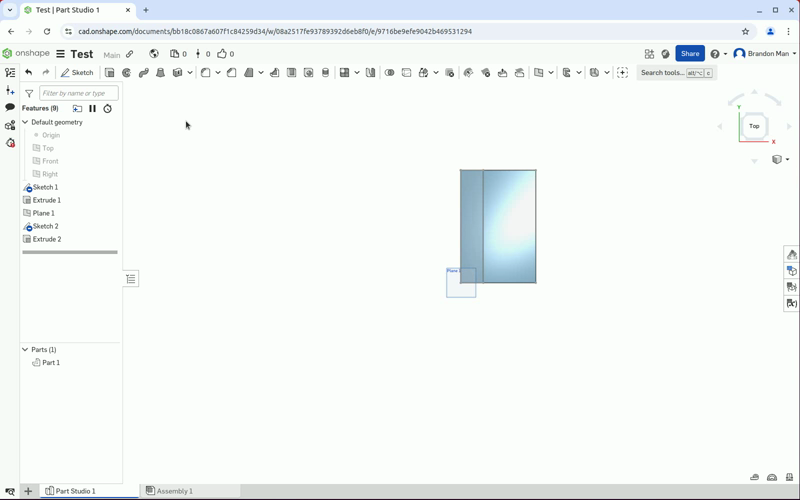
key(shift+h)
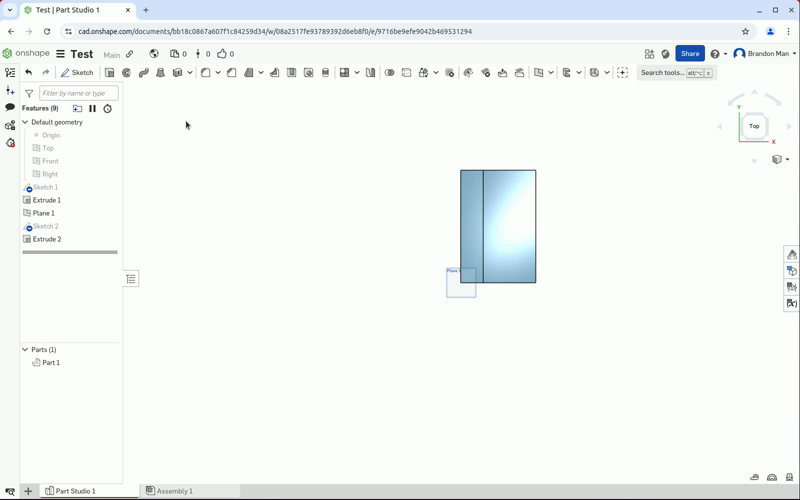
mouse_move(73, 189)
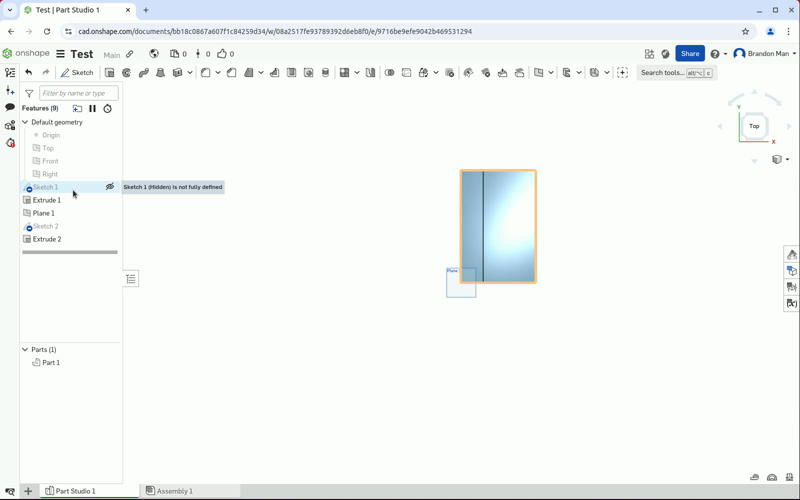
click(73, 189)
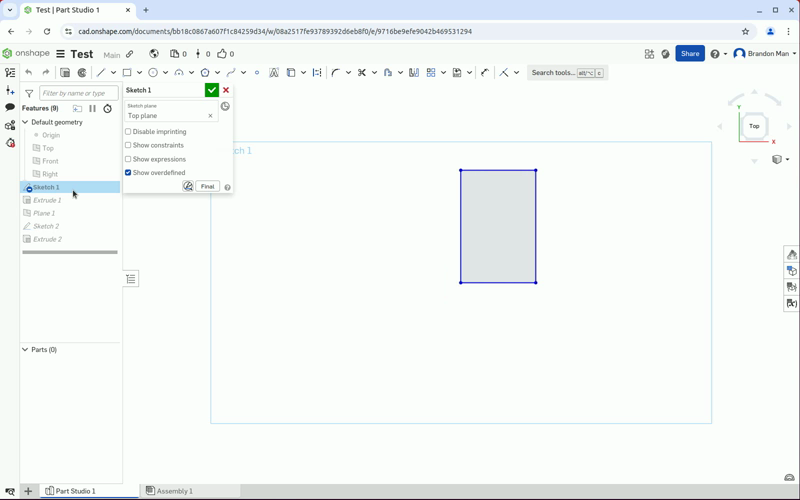
mouse_move(229, 92)
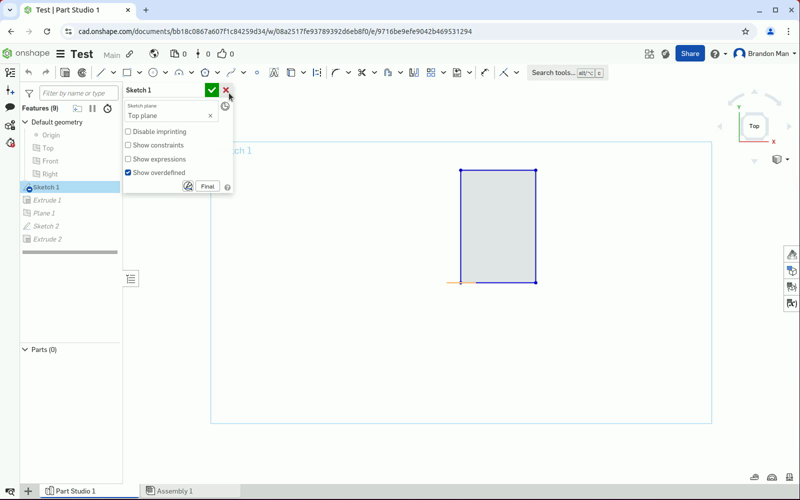
click(229, 92)
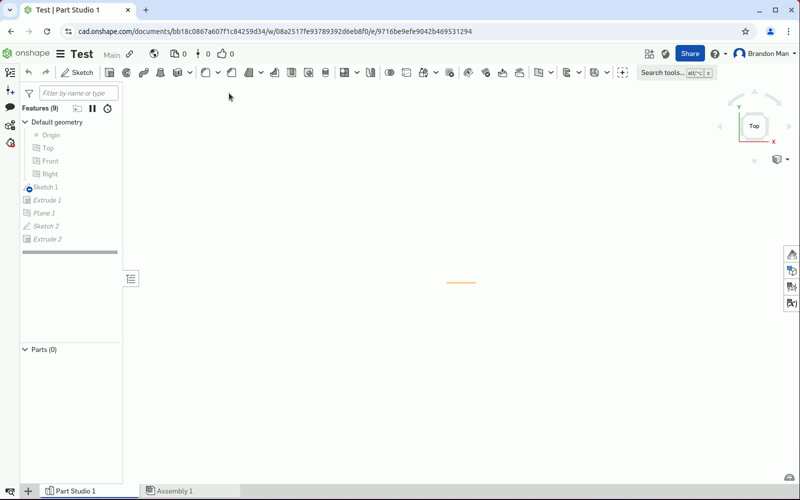
key(shift+s)
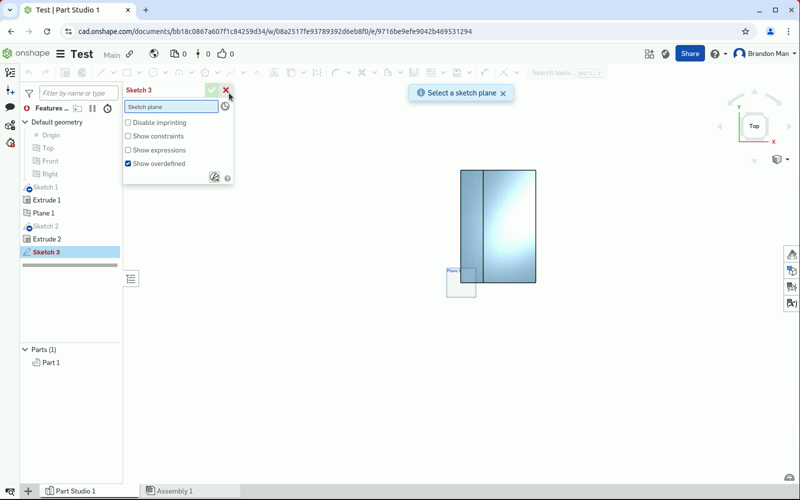
mouse_move(73, 215)
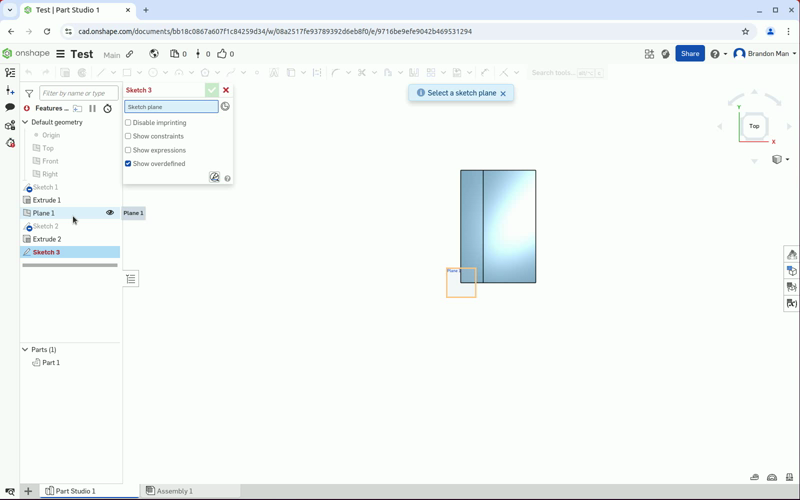
click(73, 215)
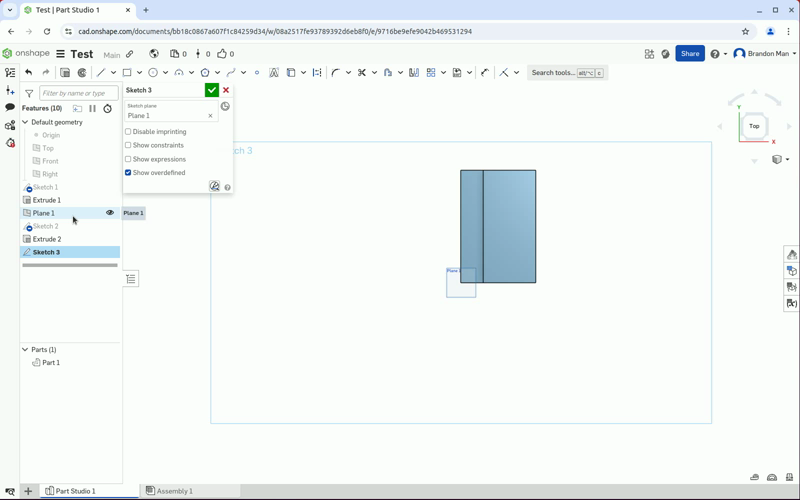
mouse_move(73, 352)
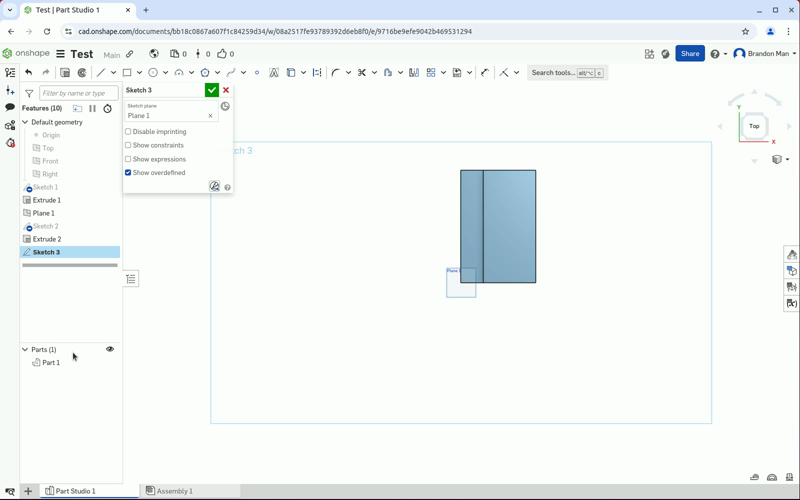
key(y)
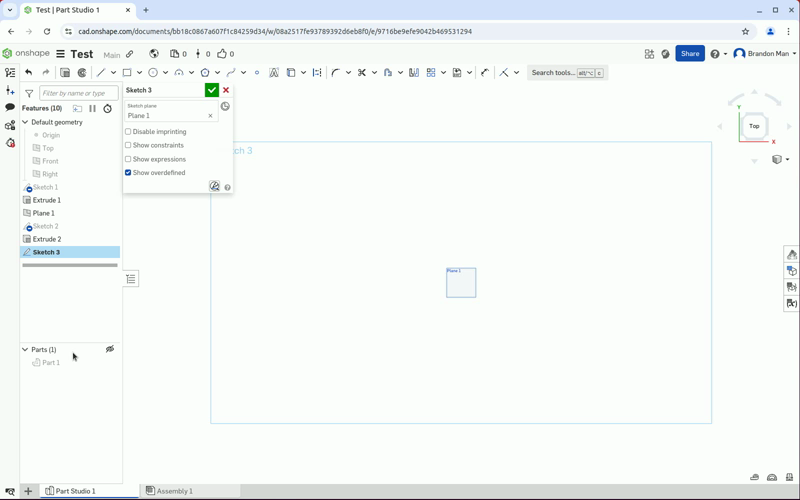
key(c)
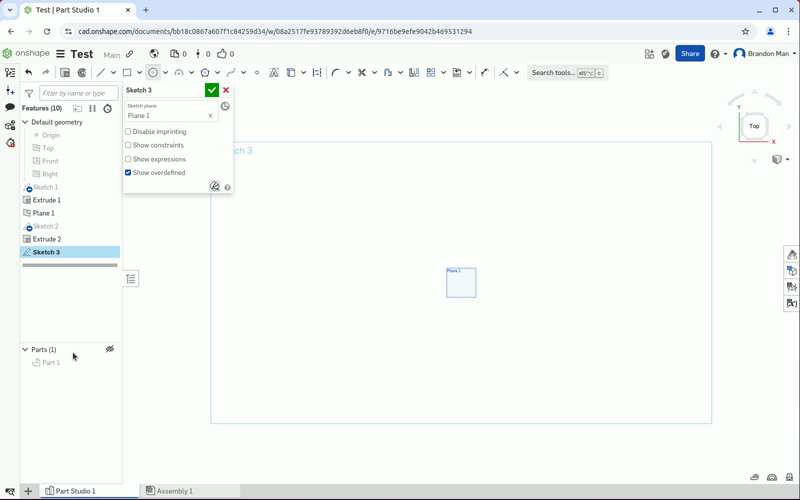
key_down(shift)
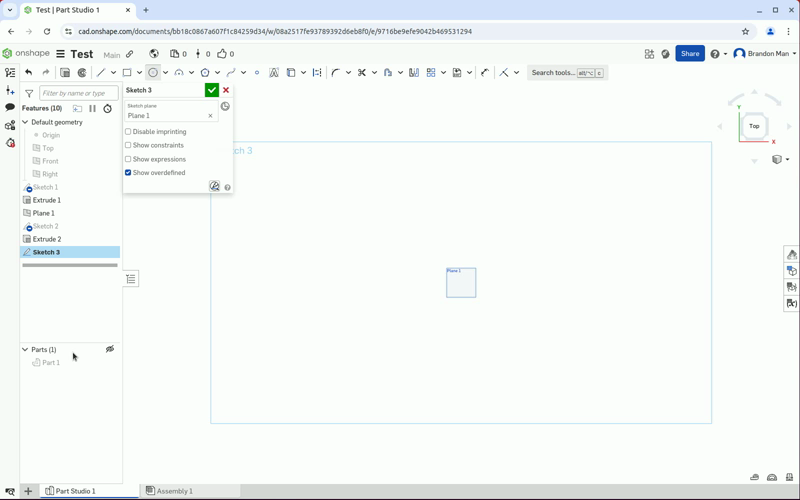
mouse_move(510, 226)
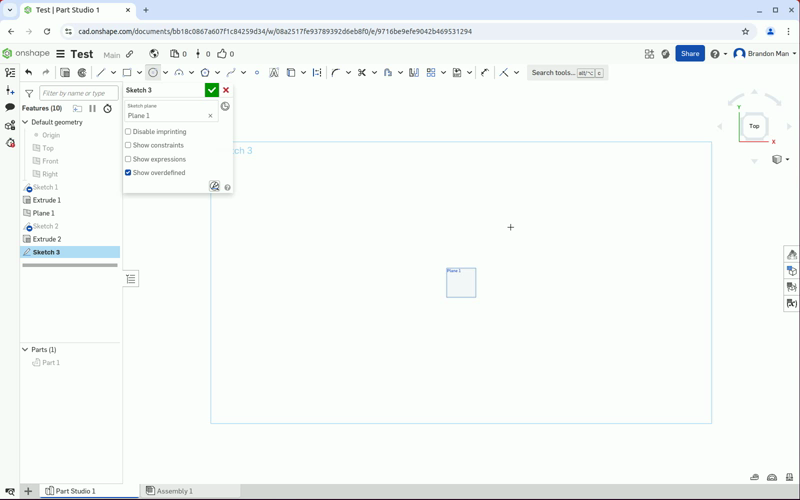
click(510, 226)
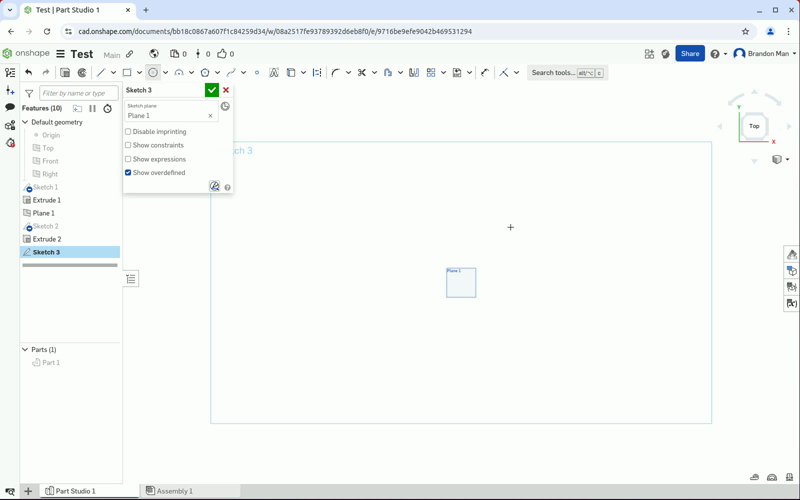
key_up(shift)
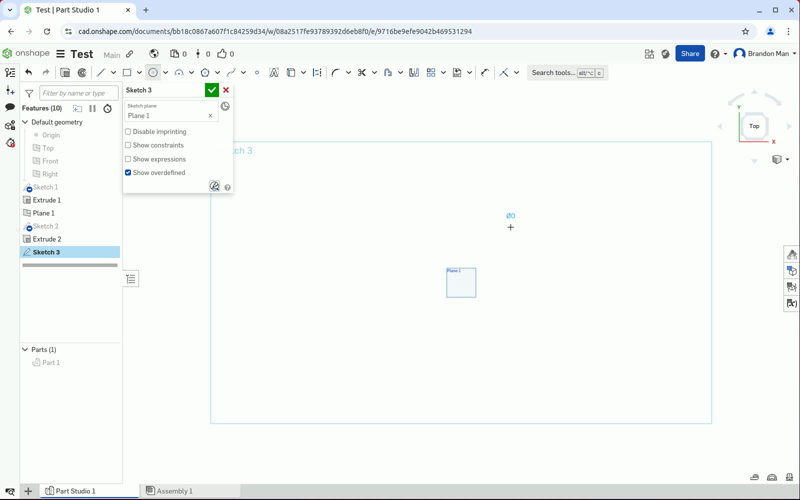
mouse_move(526, 226)
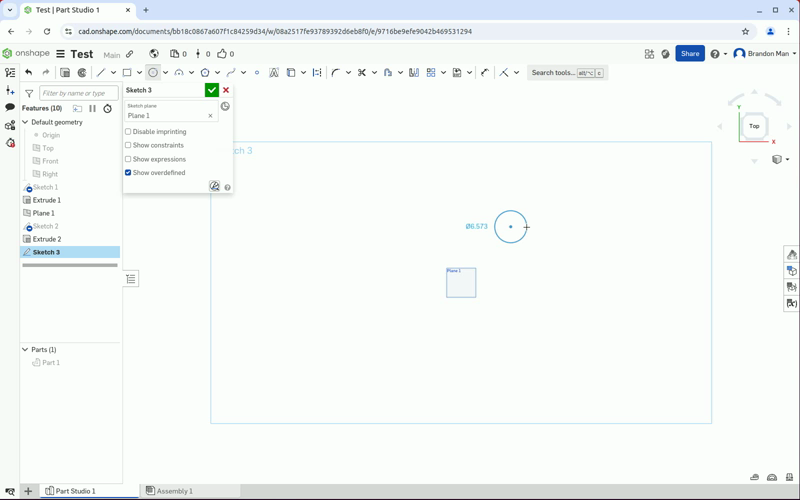
click(526, 226)
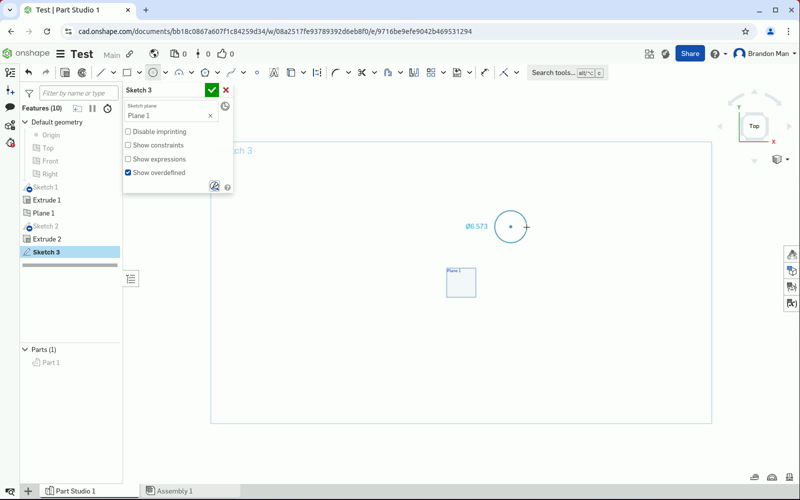
key(esc)
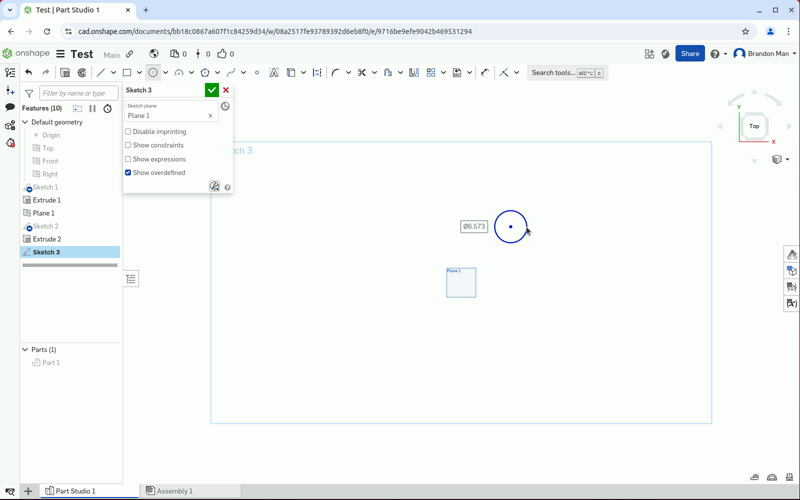
mouse_move(511, 216)
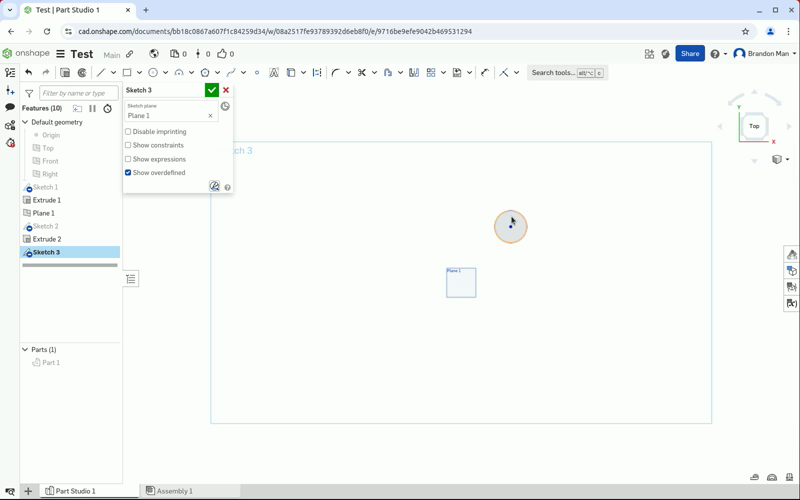
scroll(6)
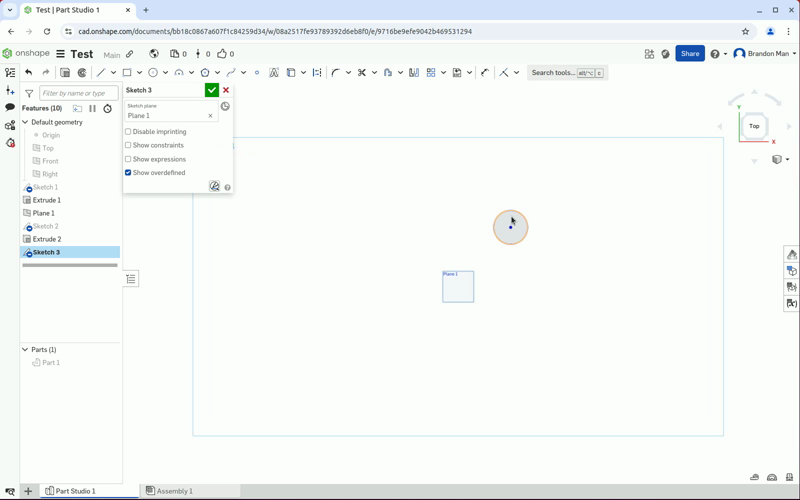
scroll(6)
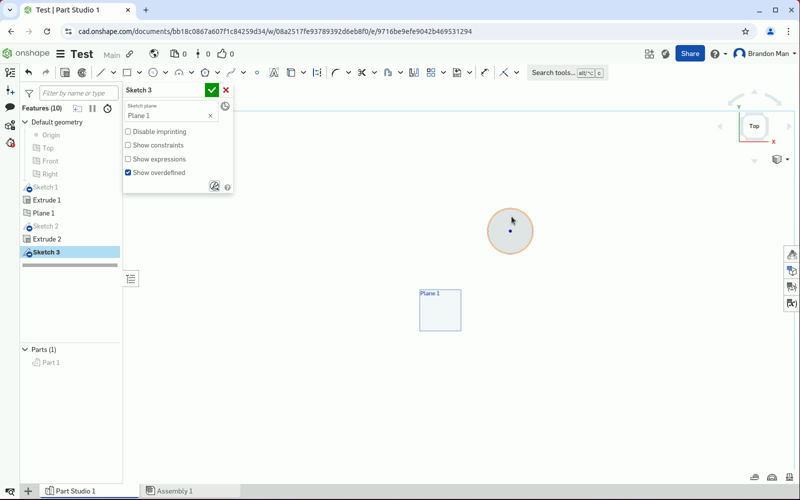
scroll(6)
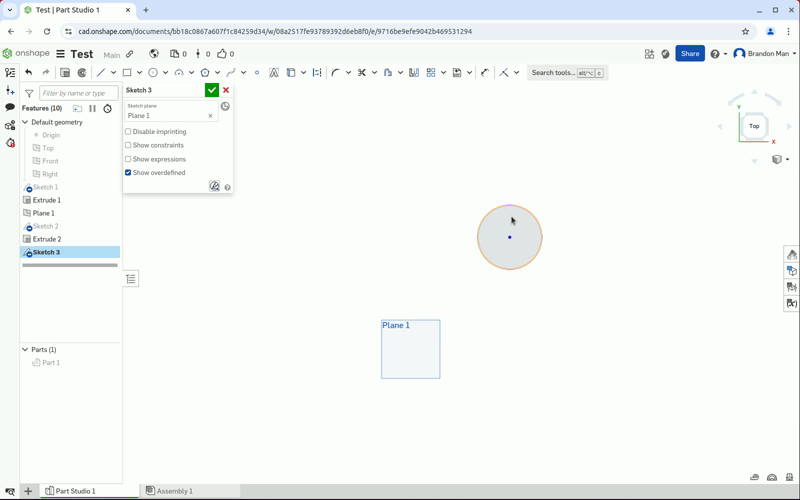
scroll(6)
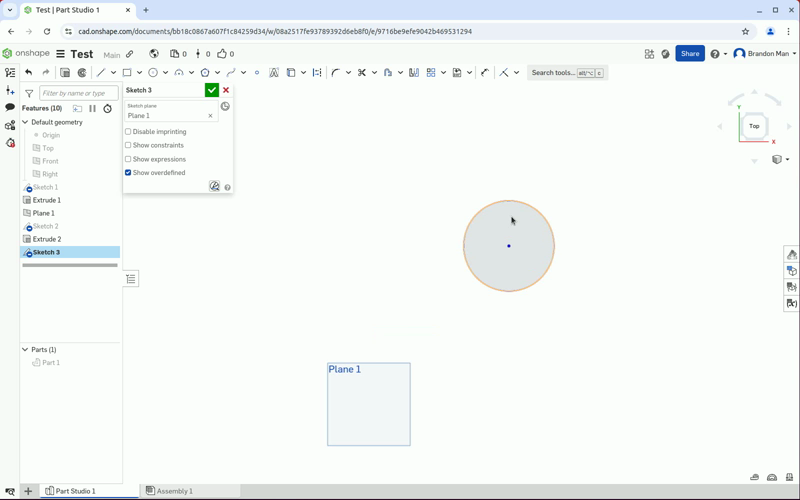
scroll(6)
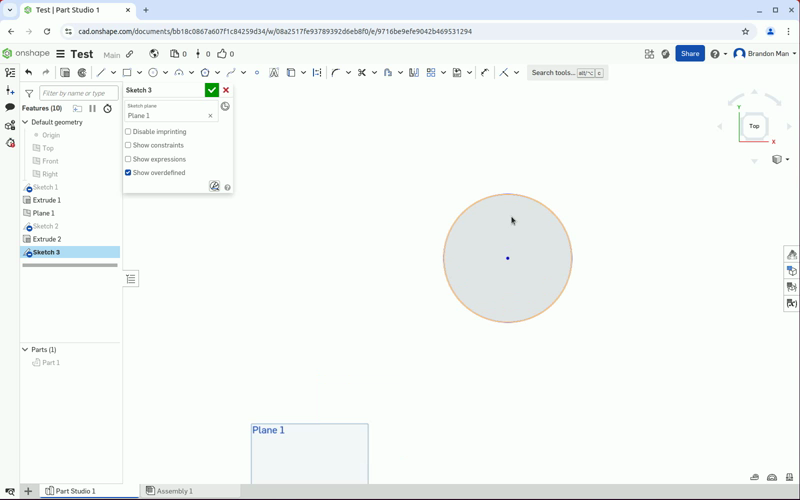
scroll(6)
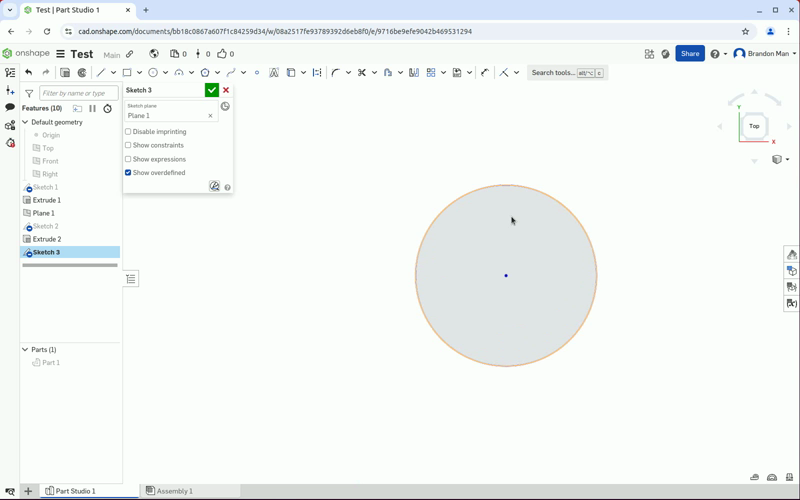
scroll(6)
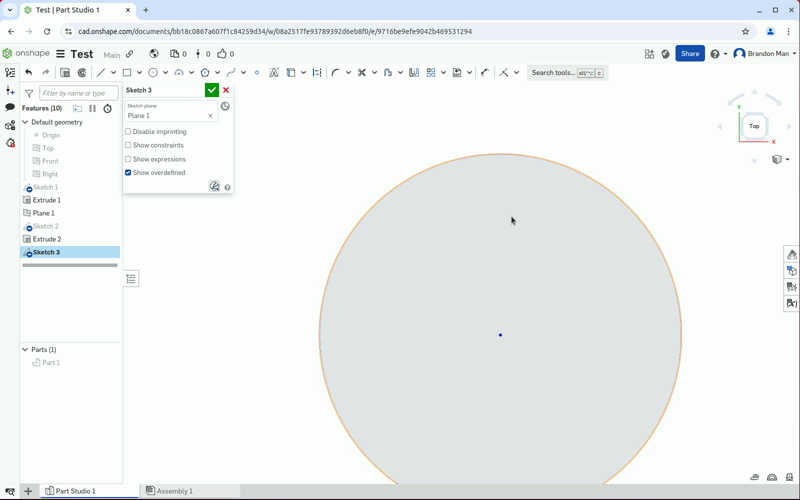
click(511, 216)
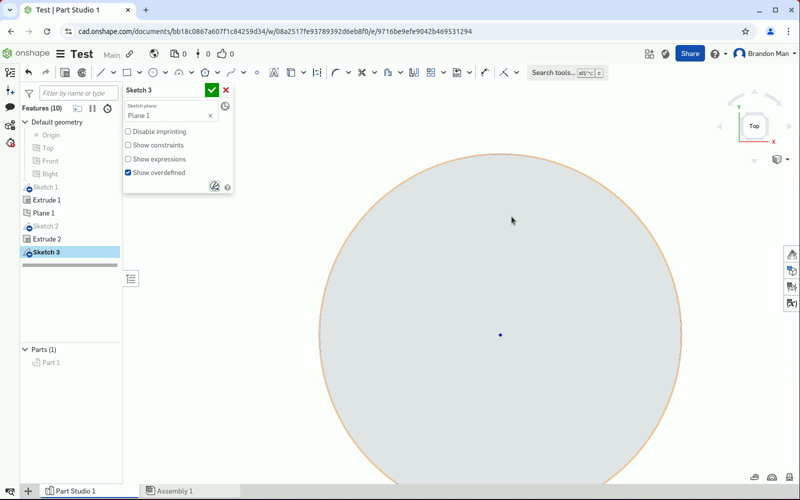
scroll(-6)
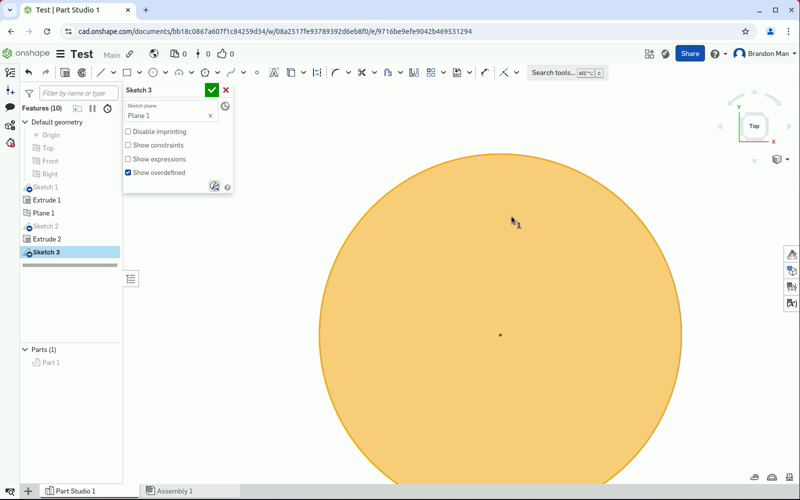
scroll(-6)
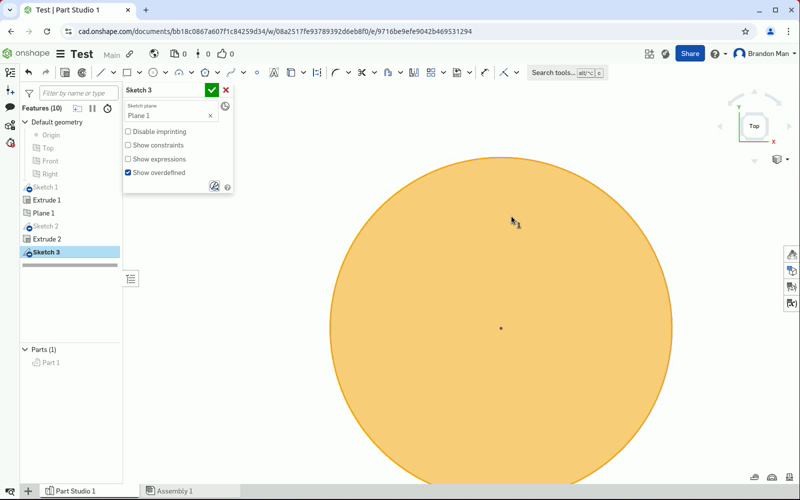
scroll(-6)
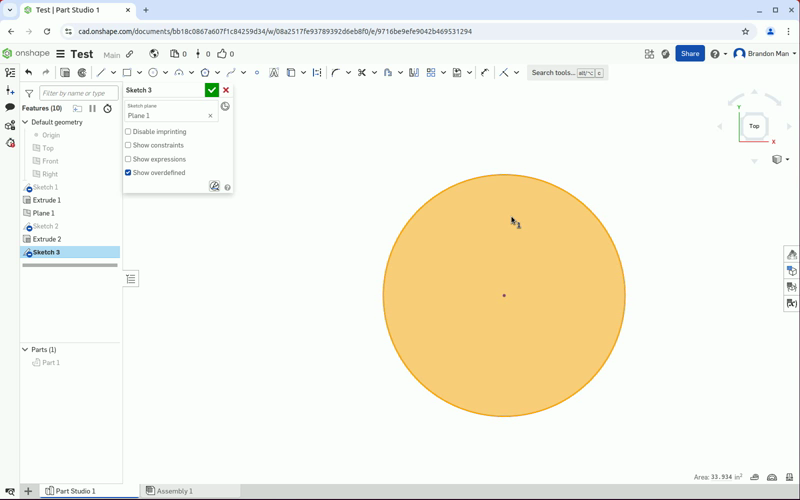
scroll(-6)
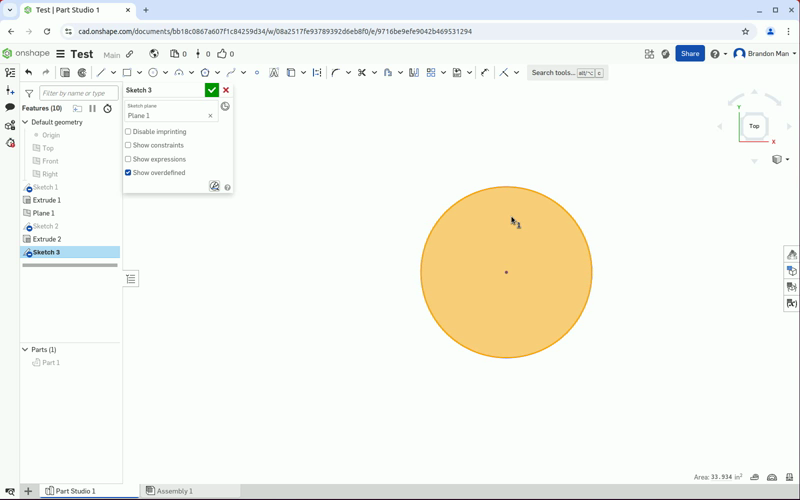
scroll(-6)
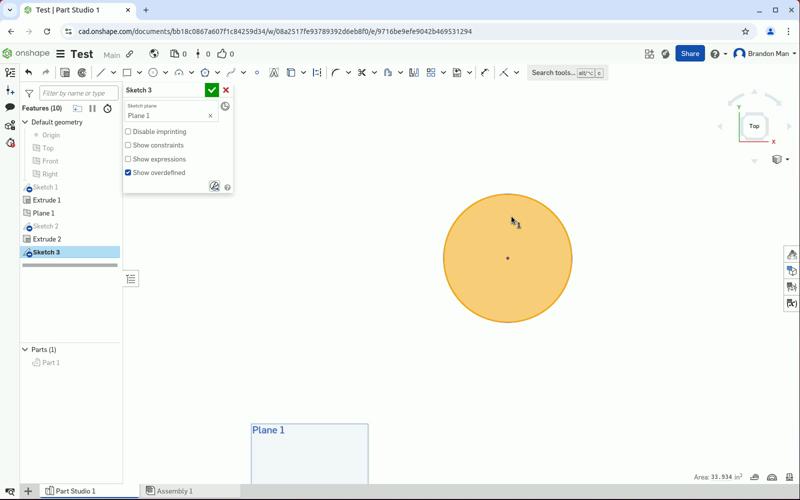
scroll(-6)
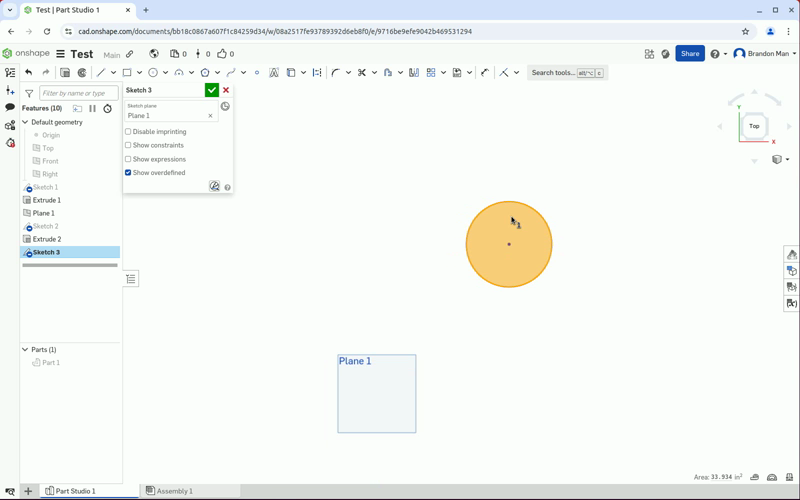
scroll(-6)
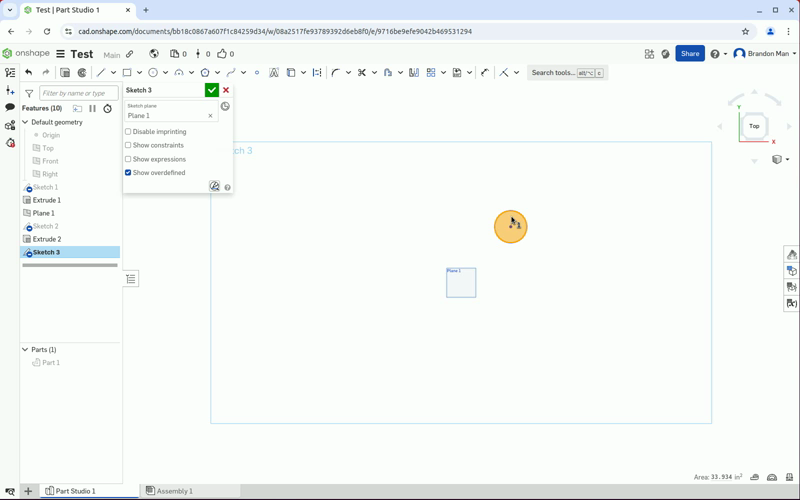
mouse_move(73, 352)
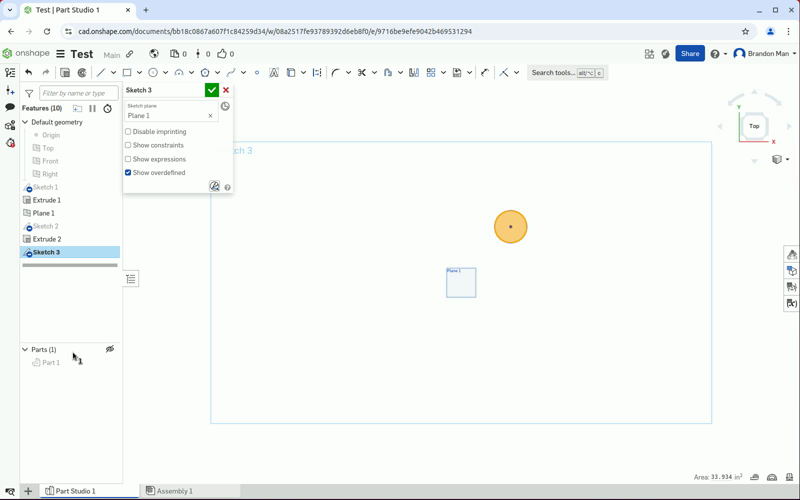
key(shift+y)
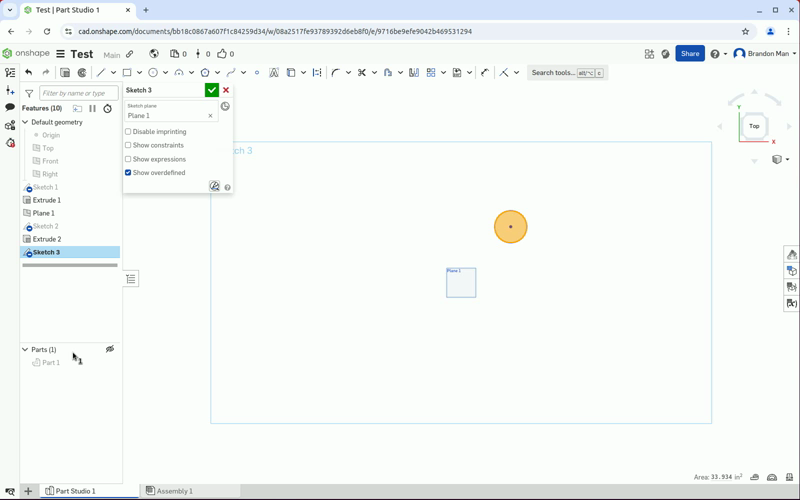
key(shift+e)
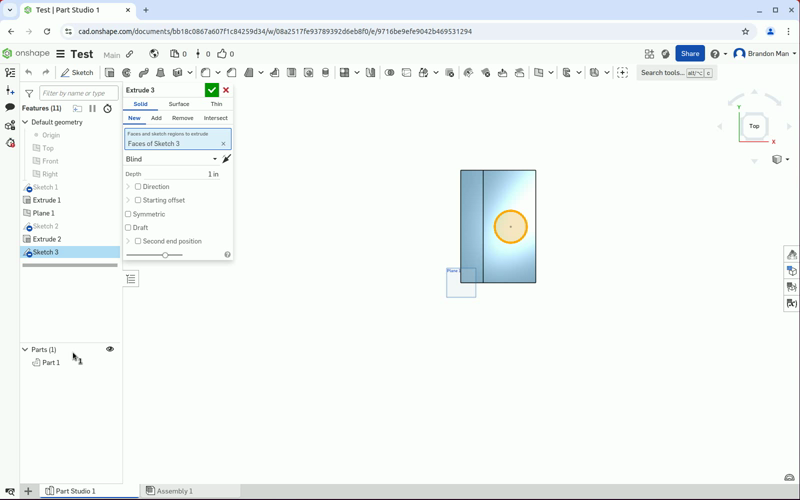
mouse_move(143, 106)
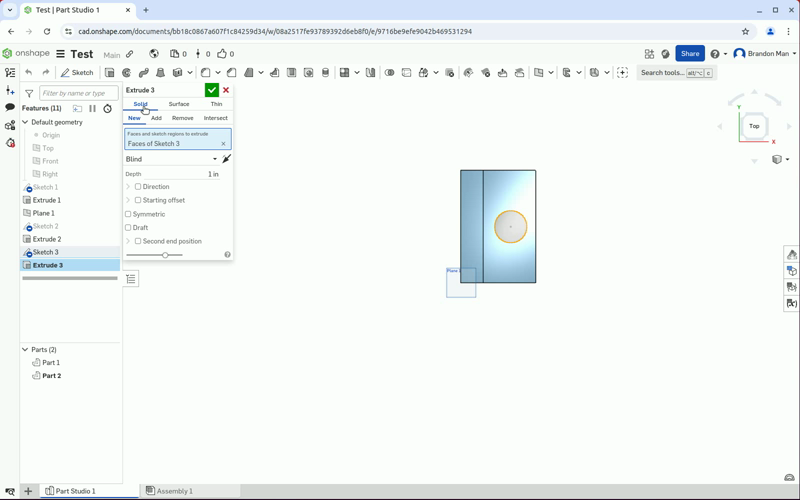
click(143, 106)
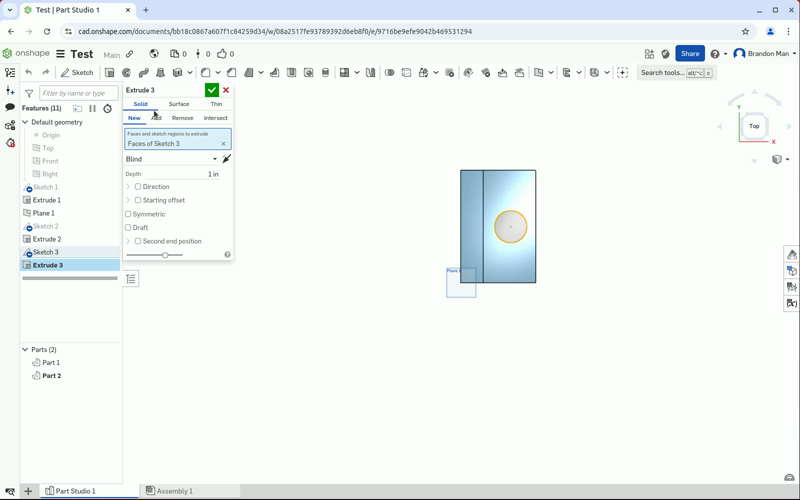
mouse_move(186, 120)
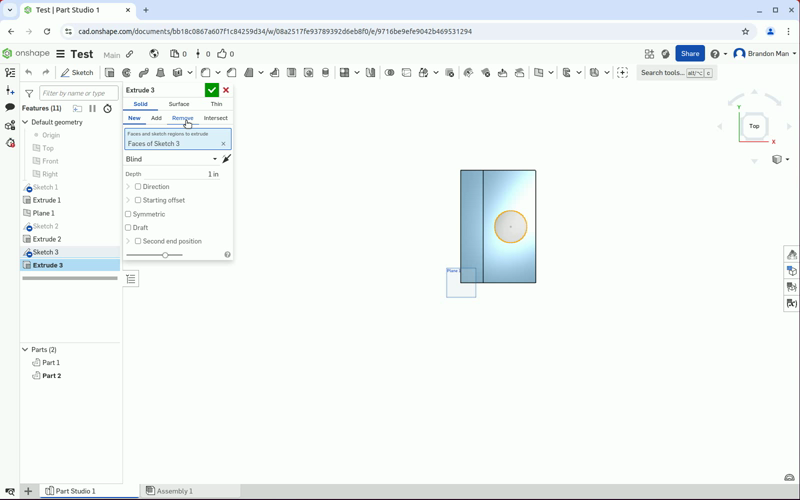
click(186, 120)
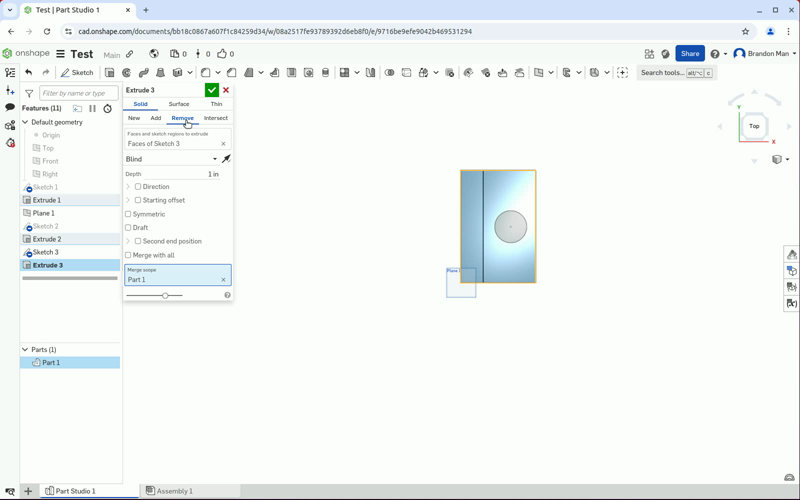
key(tab, 4)
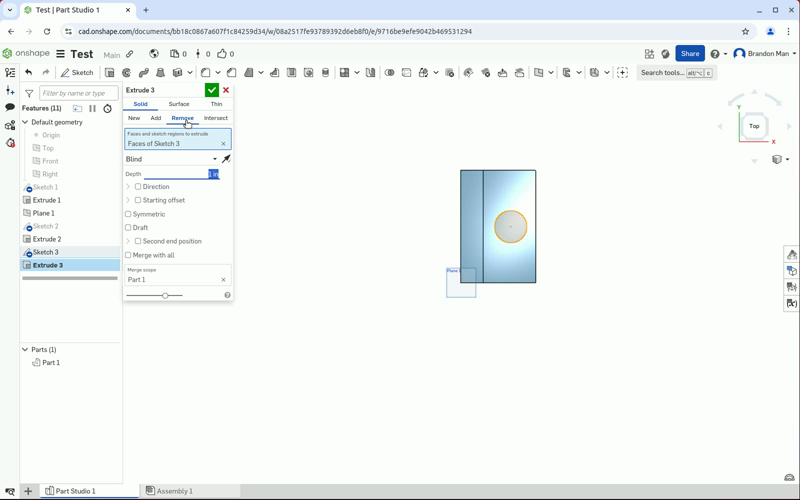
text(30.811)
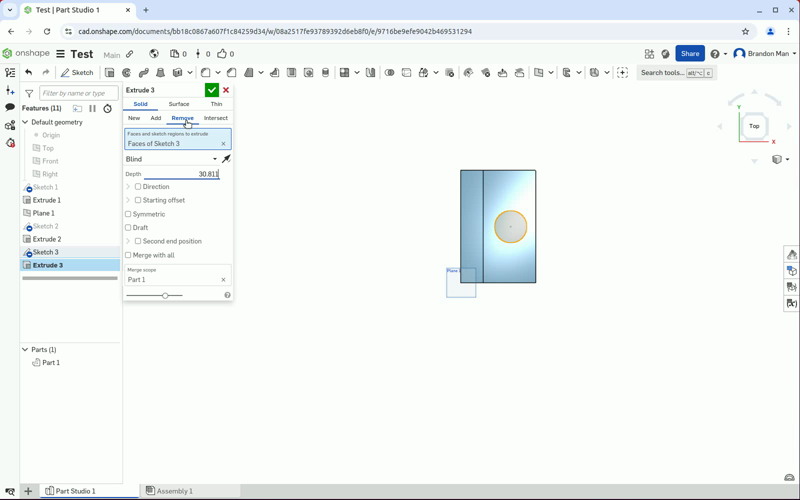
key(tab, 6)
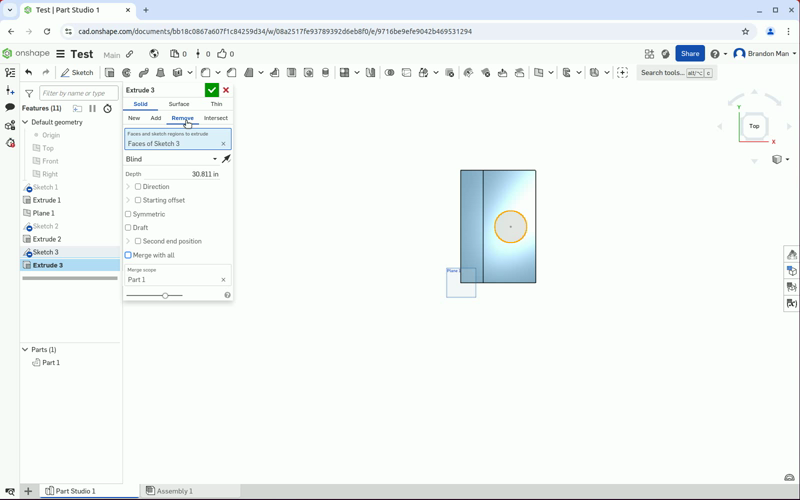
key(space)
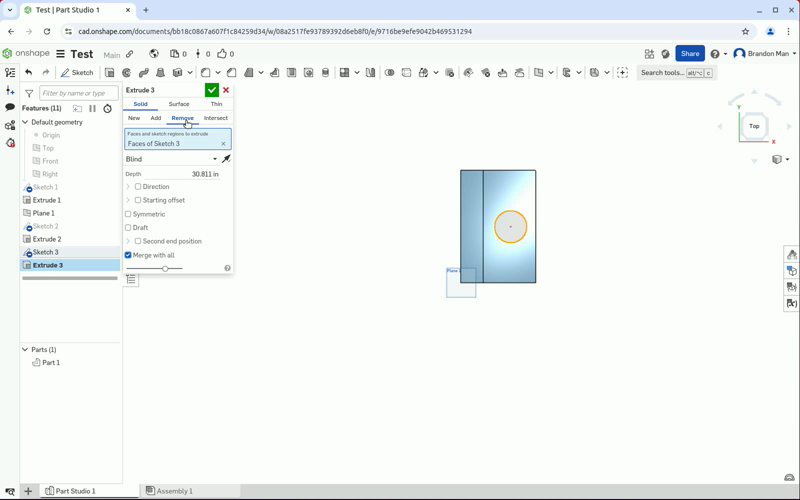
key(enter)
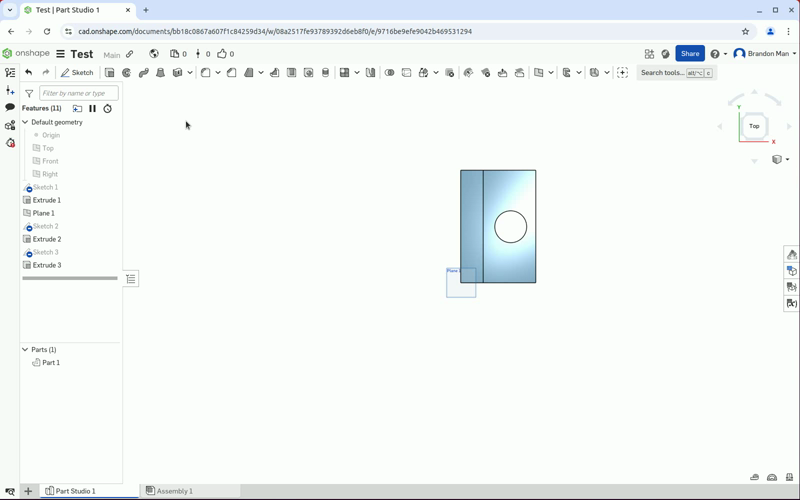
key(shift+h)
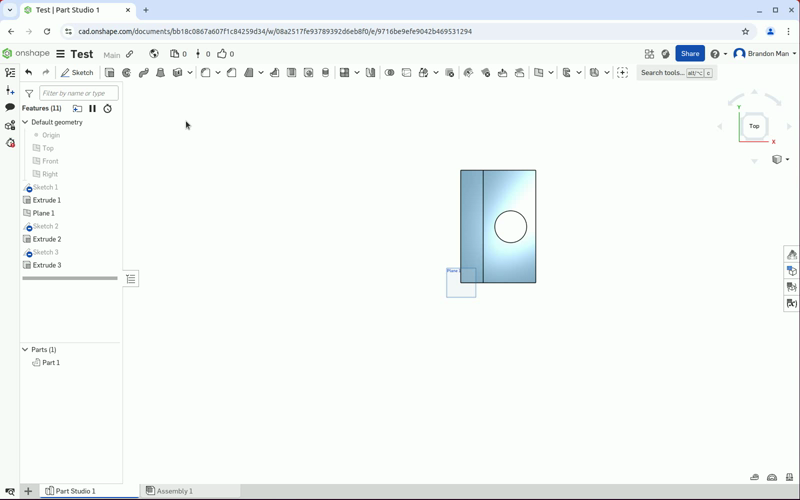
key(shift+h)
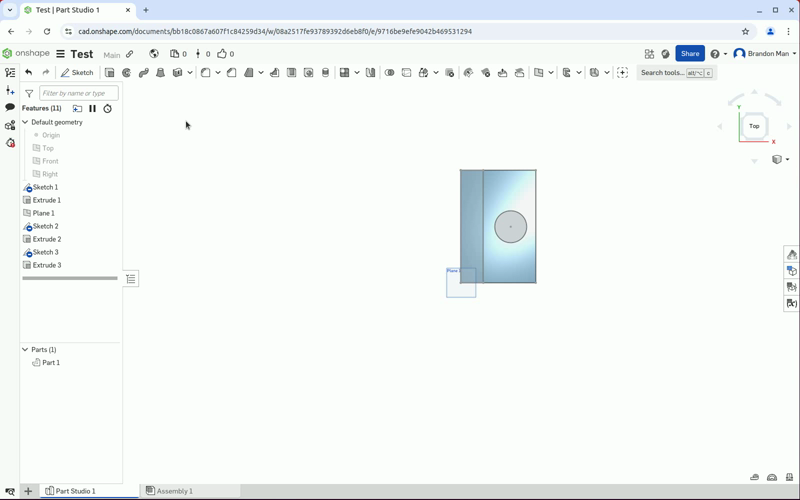
key(shift+7)
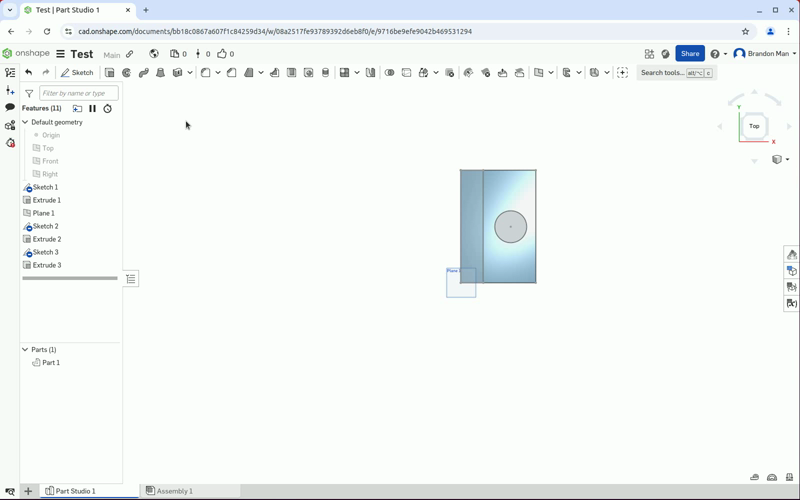
key(up, 3)
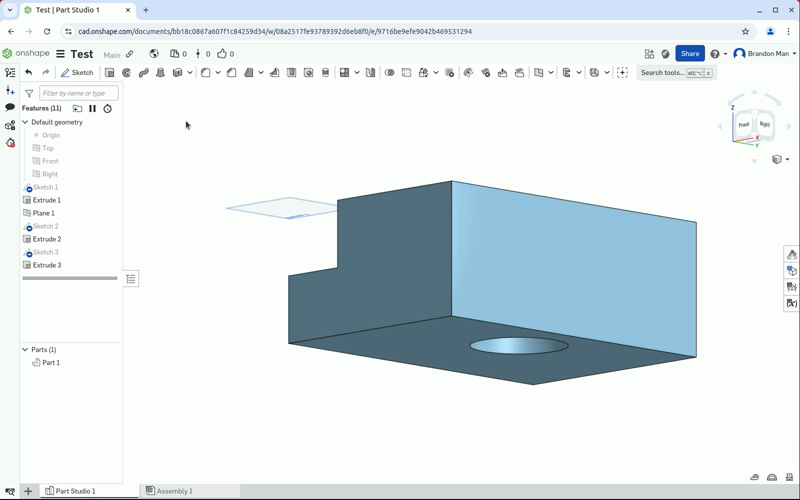
key(left, 3)
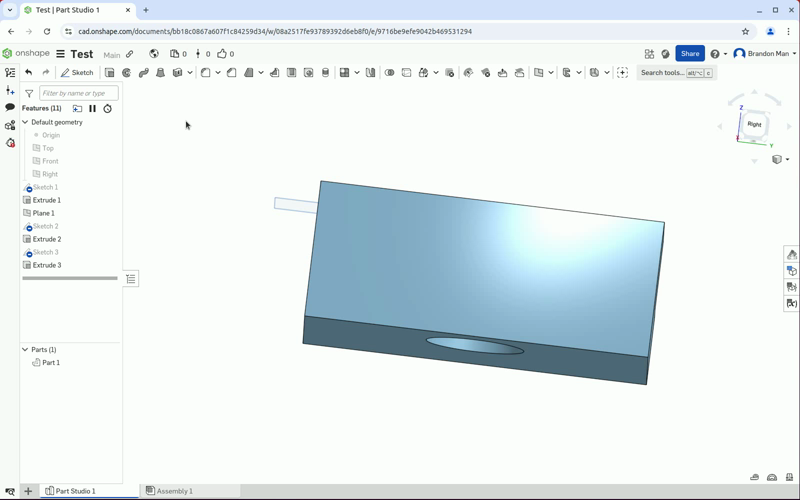
key(right, 3)
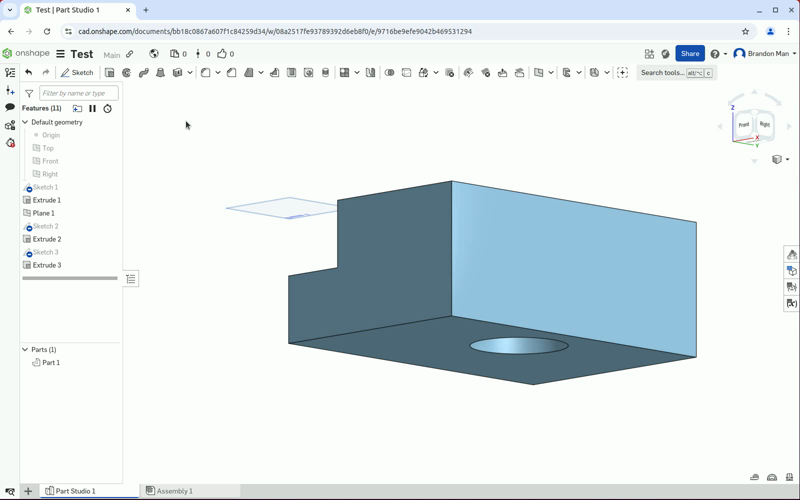
key(down, 3)
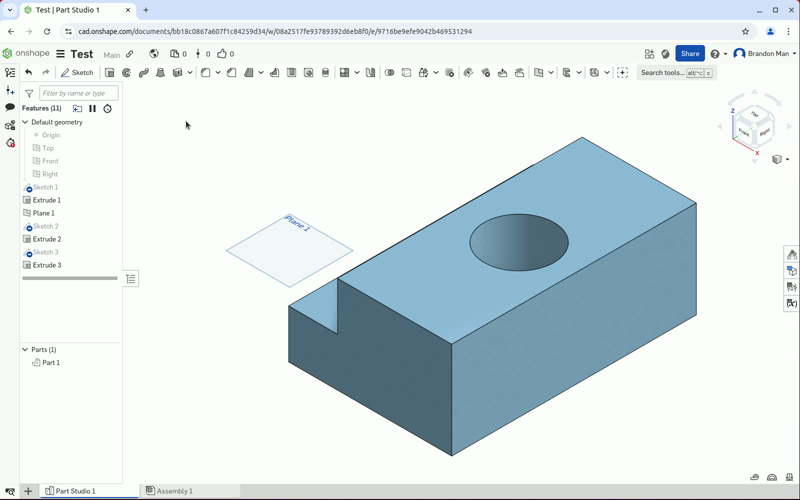
mouse_move(73, 189)
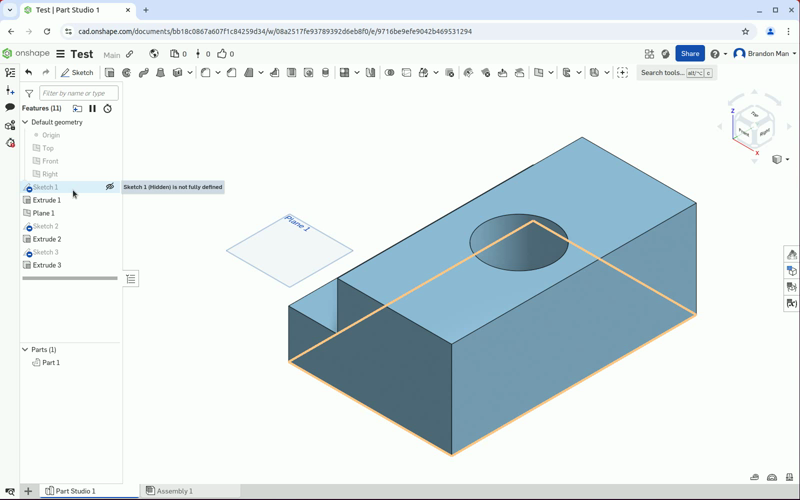
click(73, 189)